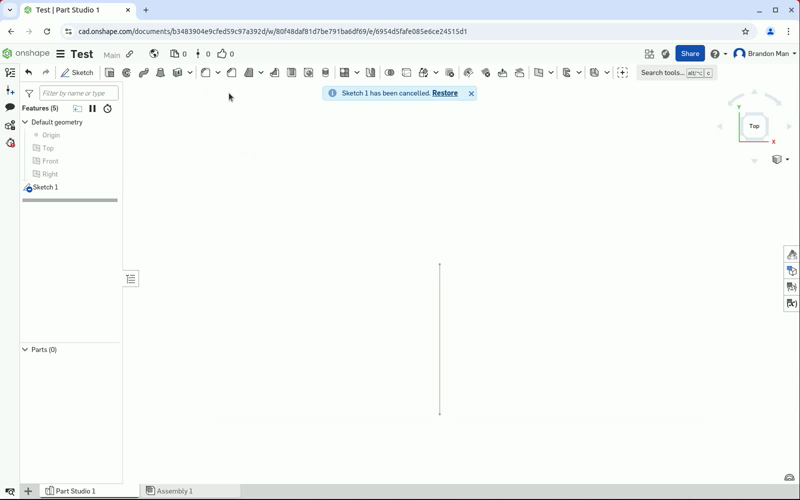
key(shift+h)
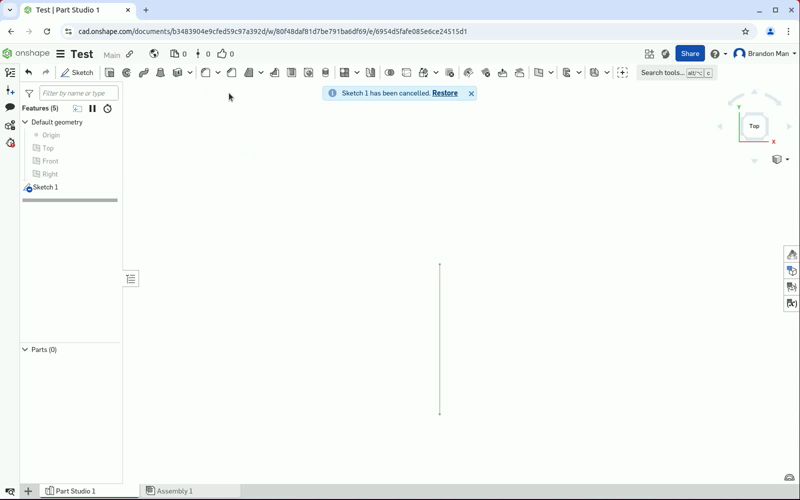
key(shift+s)
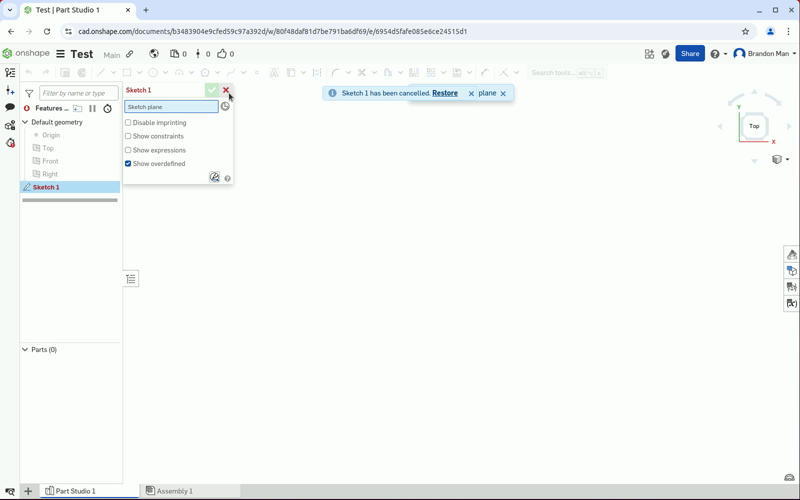
mouse_move(73, 150)
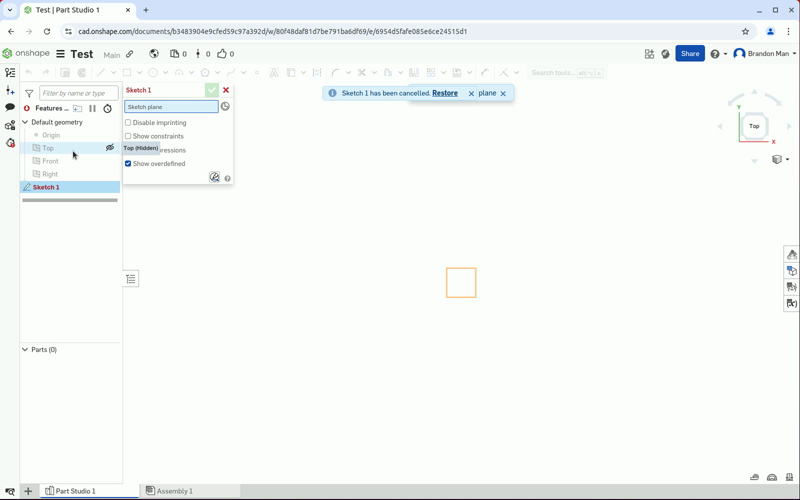
click(73, 150)
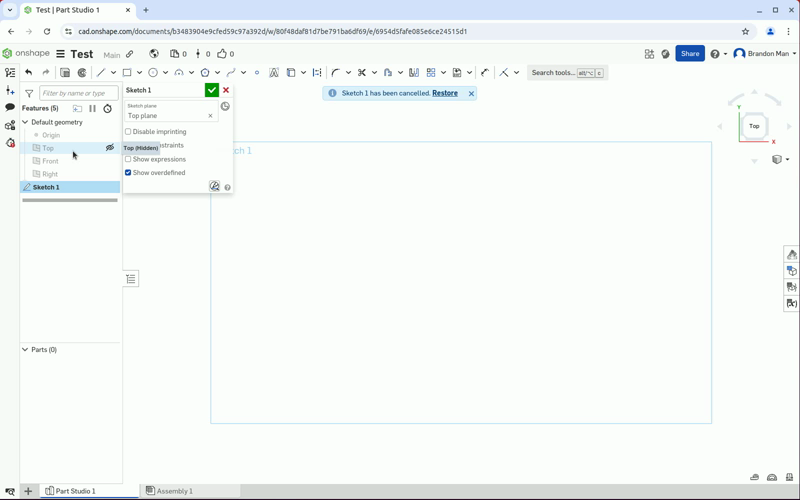
mouse_move(73, 352)
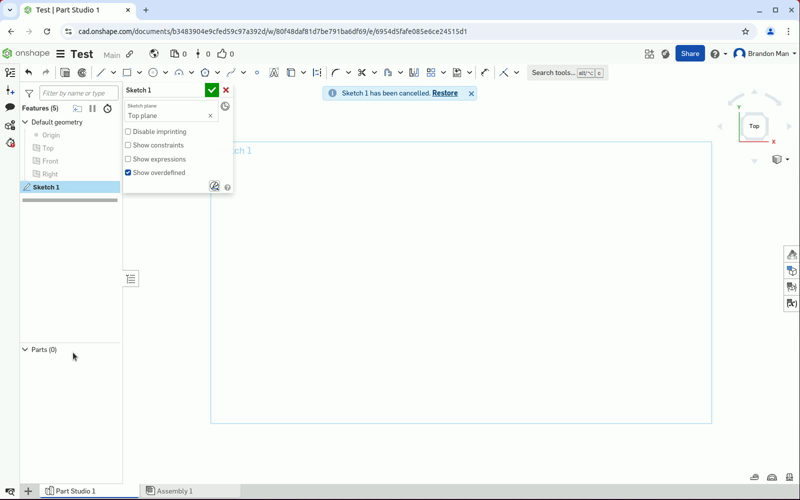
key(y)
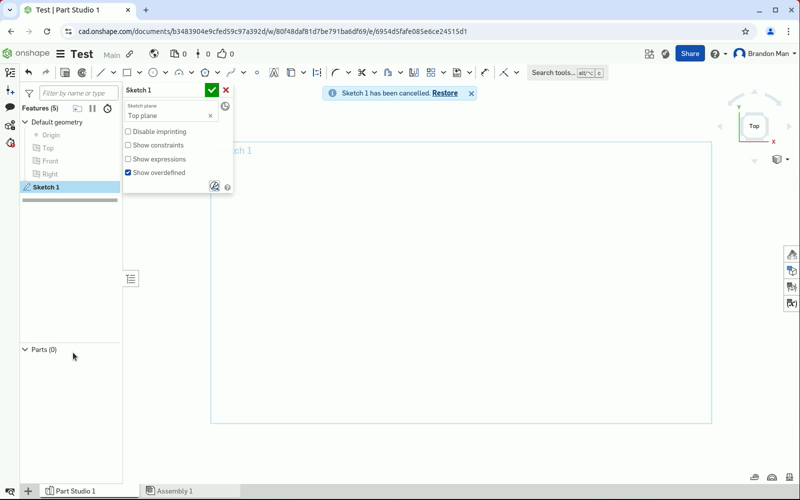
key(a)
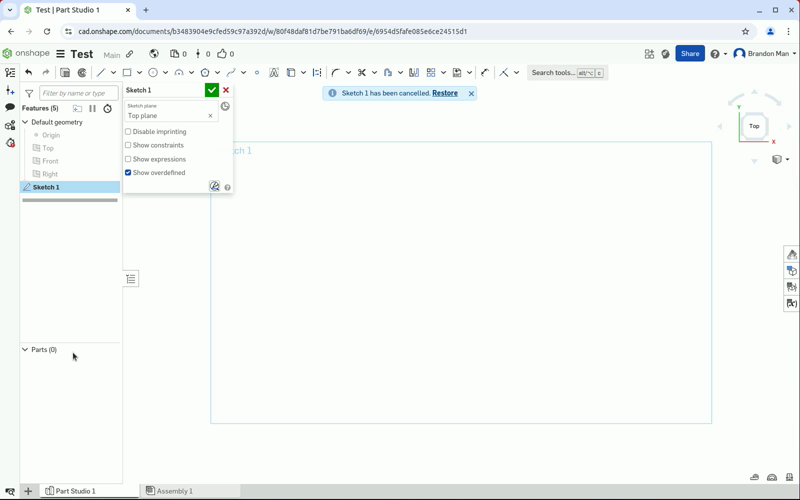
key_down(shift)
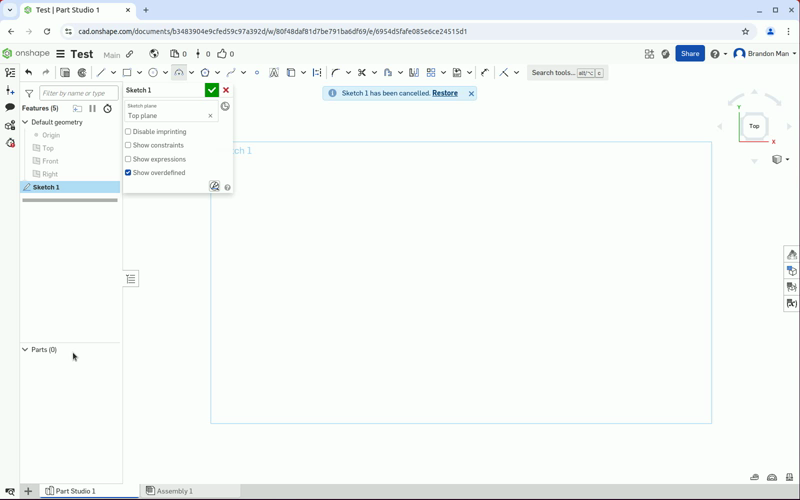
mouse_move(451, 216)
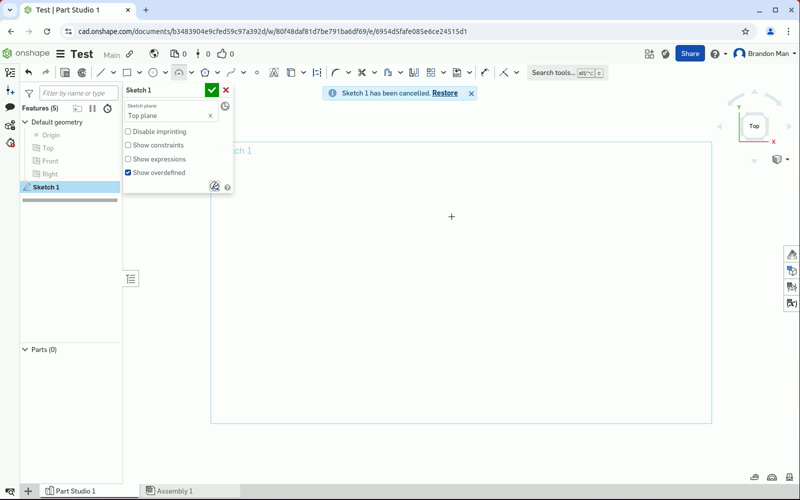
click(451, 216)
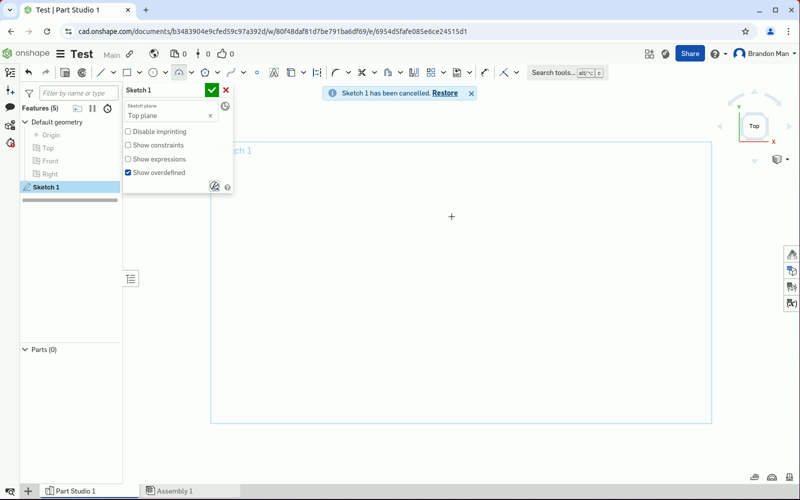
key_up(shift)
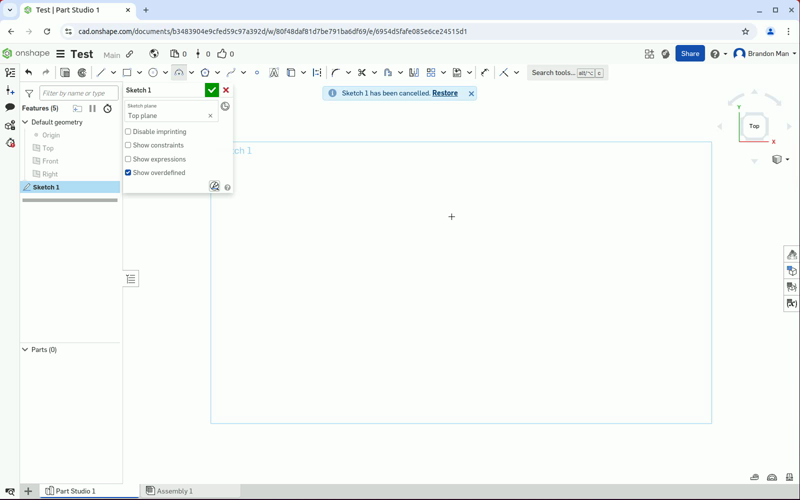
key_down(shift)
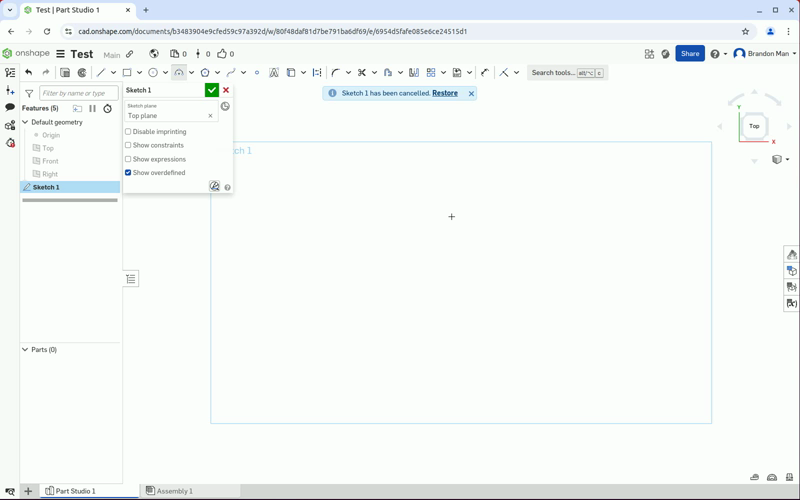
mouse_move(463, 215)
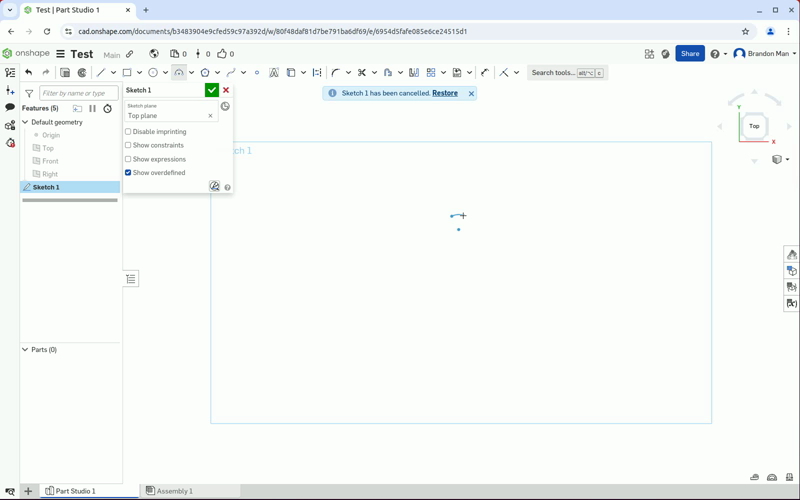
click(463, 215)
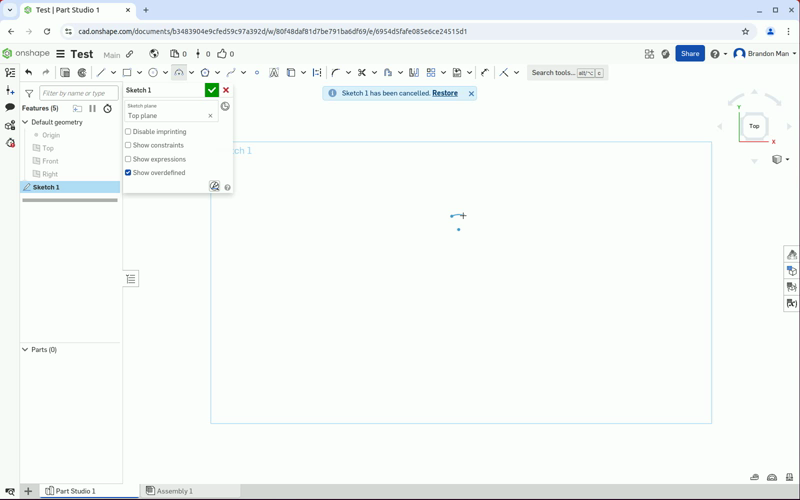
mouse_move(457, 214)
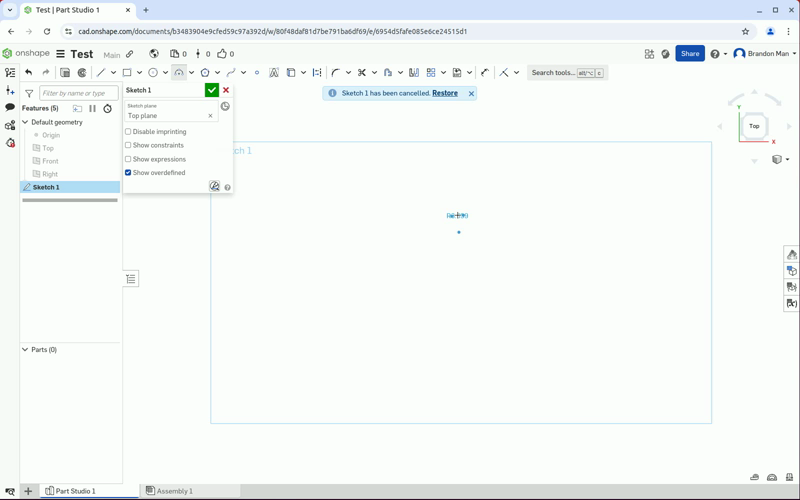
click(457, 214)
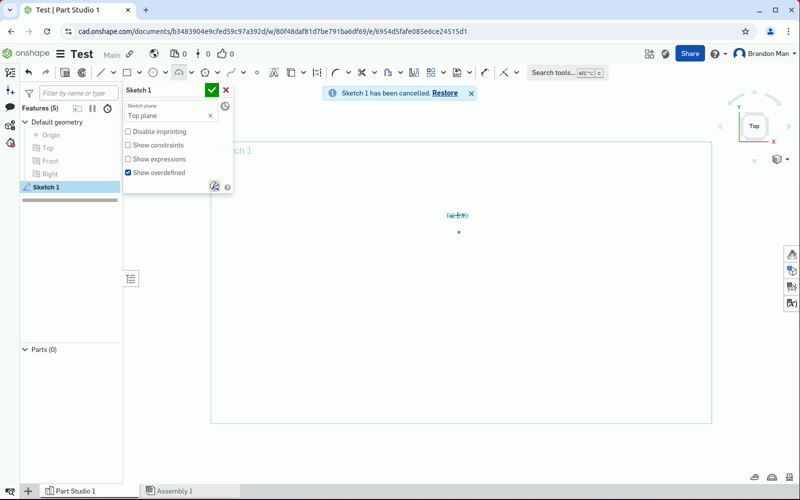
key_up(shift)
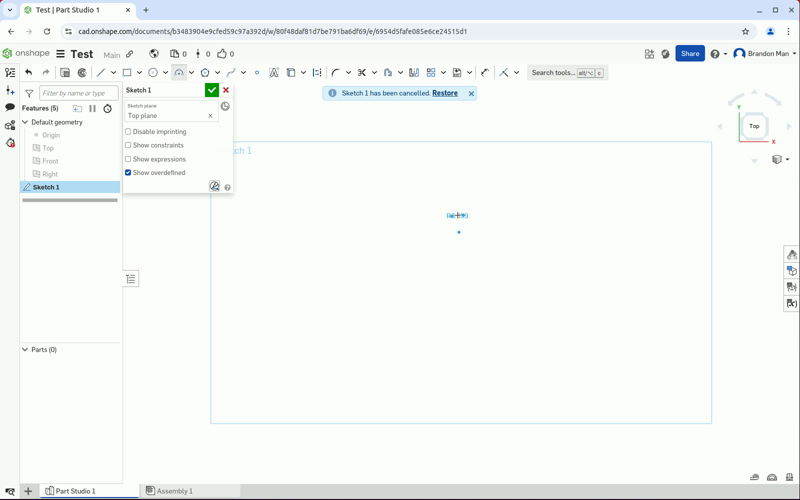
mouse_move(463, 215)
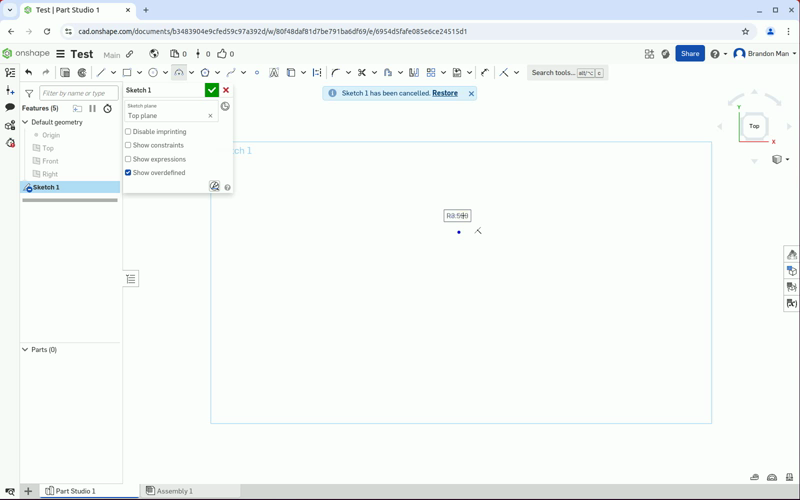
click(463, 215)
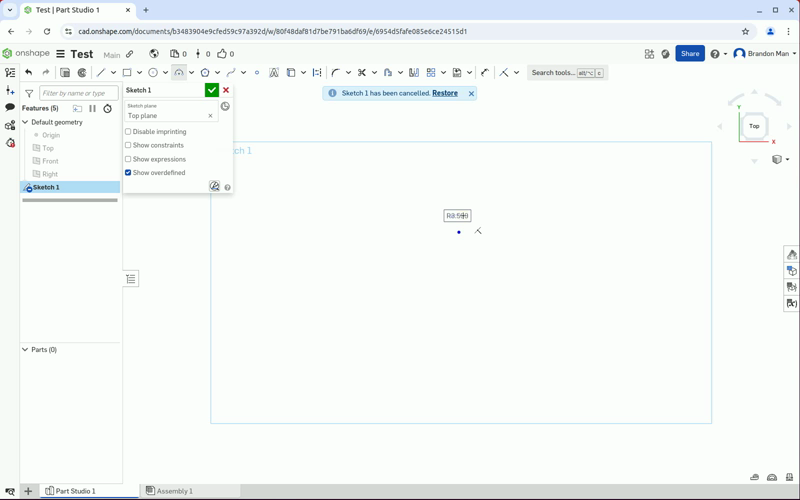
key_down(shift)
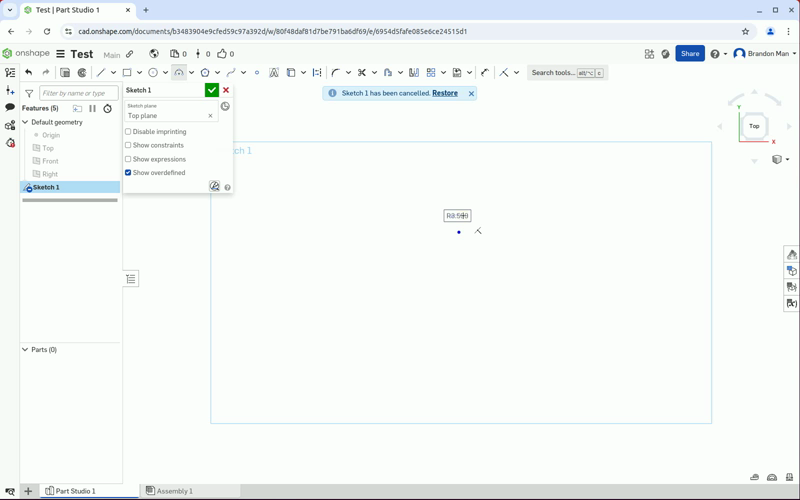
mouse_move(456, 194)
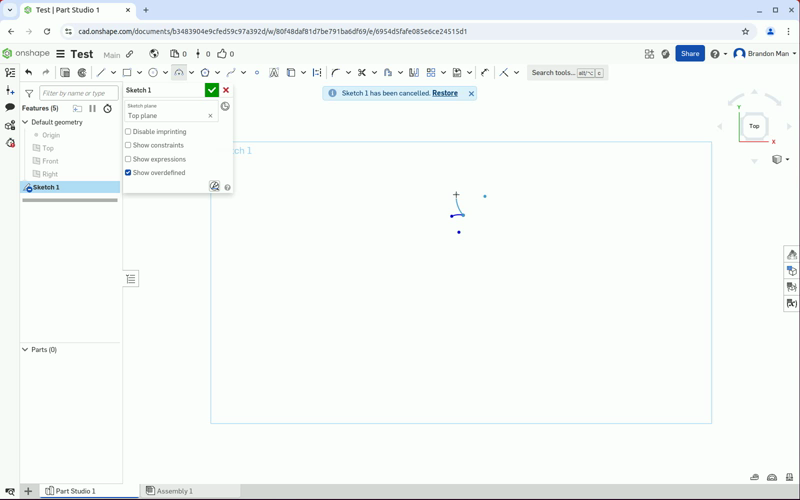
click(456, 194)
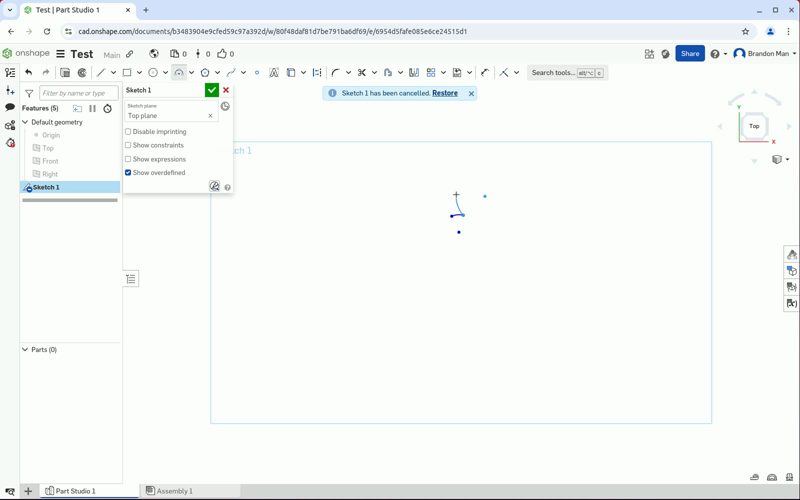
mouse_move(462, 204)
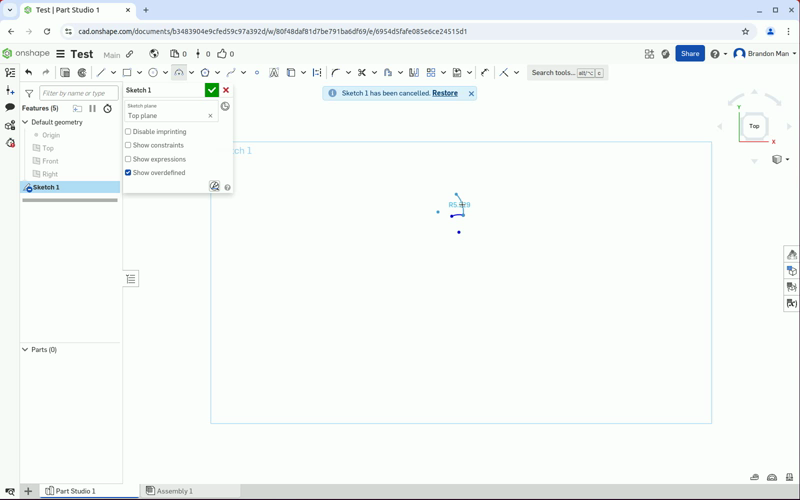
click(462, 204)
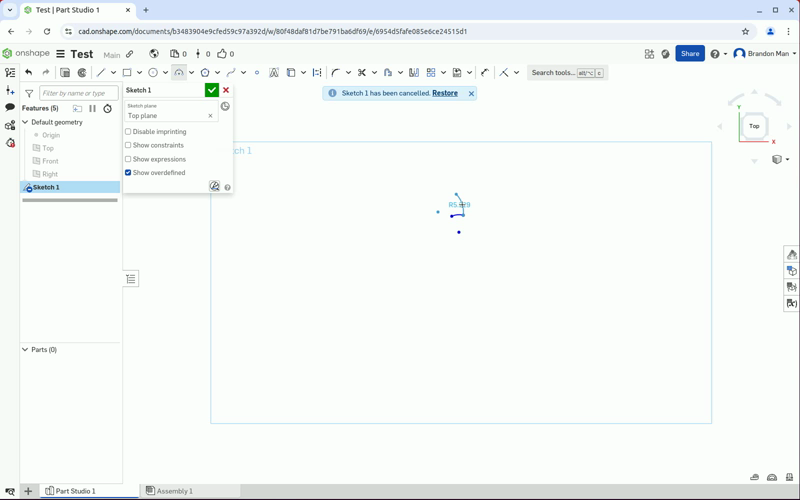
key_up(shift)
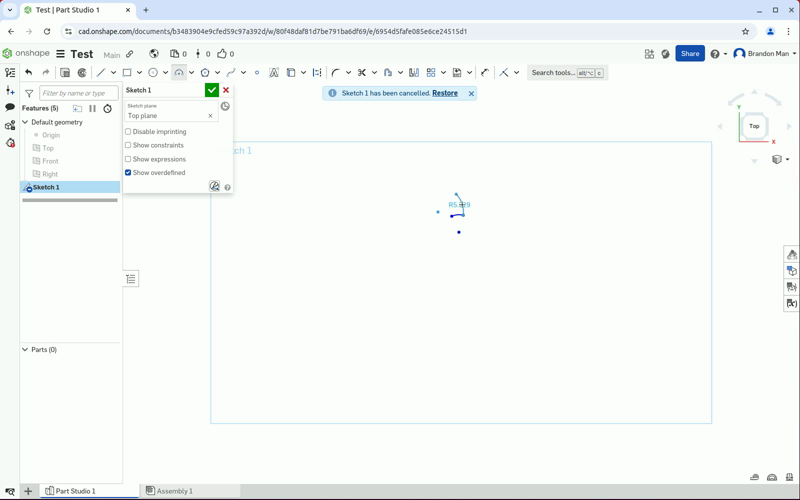
mouse_move(456, 194)
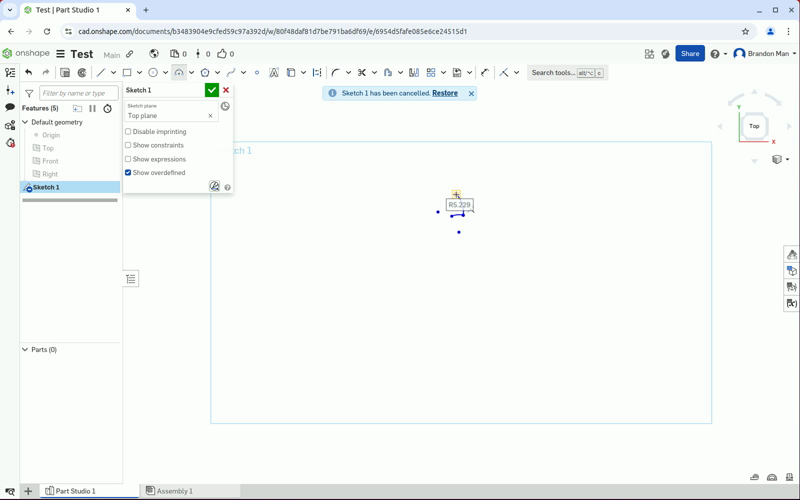
click(456, 194)
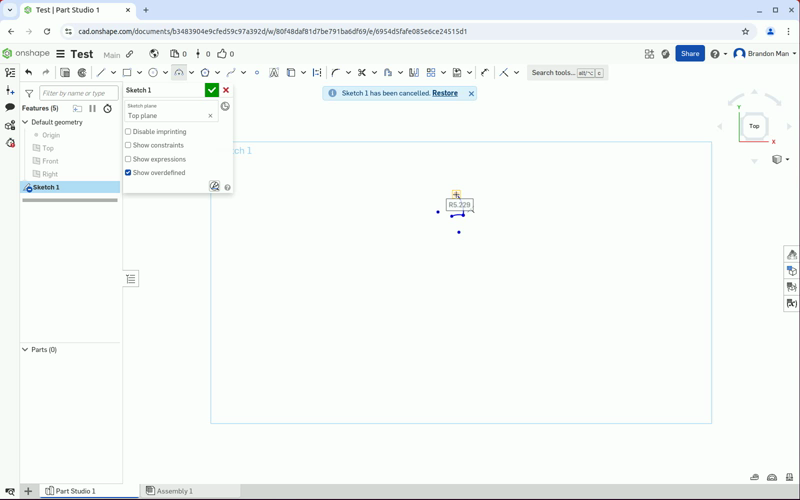
mouse_move(451, 216)
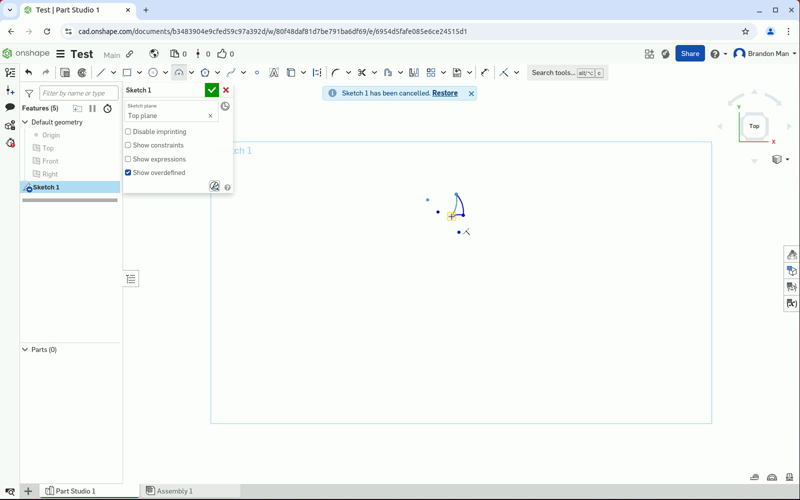
click(451, 216)
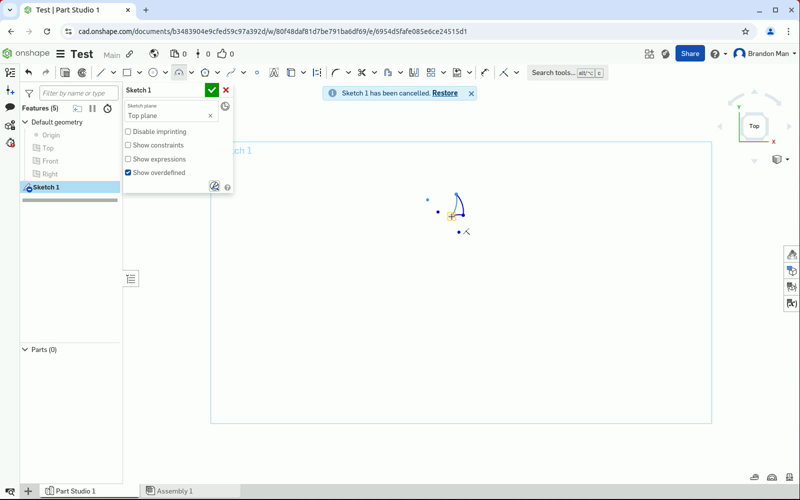
key_down(shift)
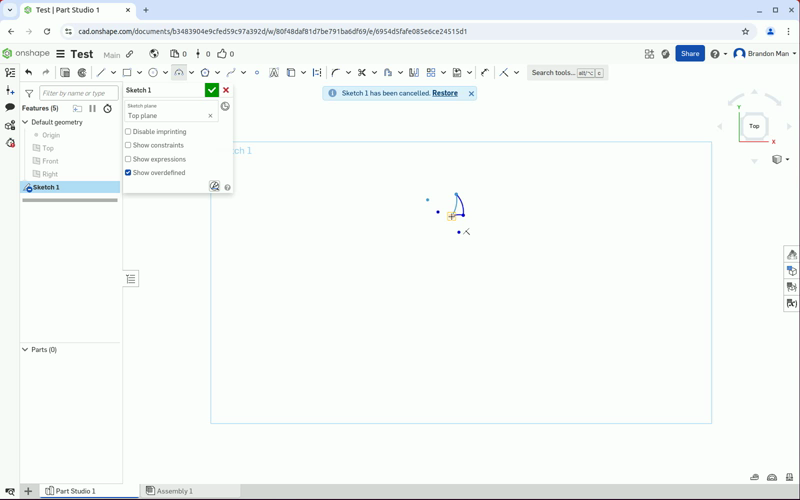
mouse_move(450, 204)
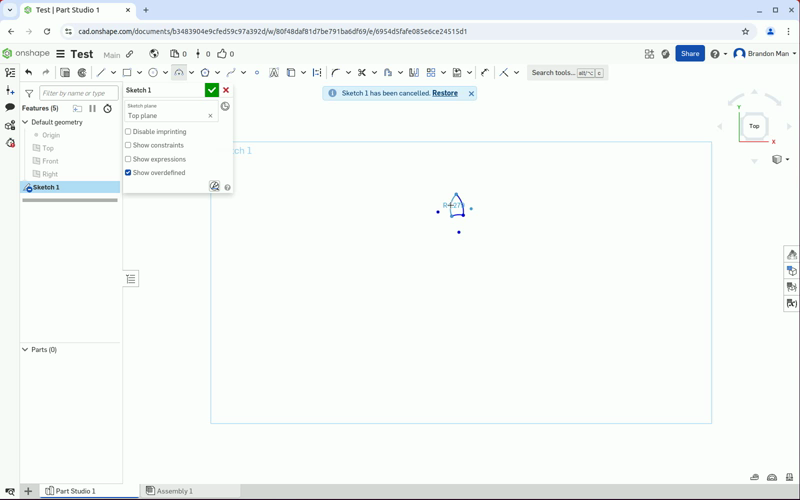
click(450, 204)
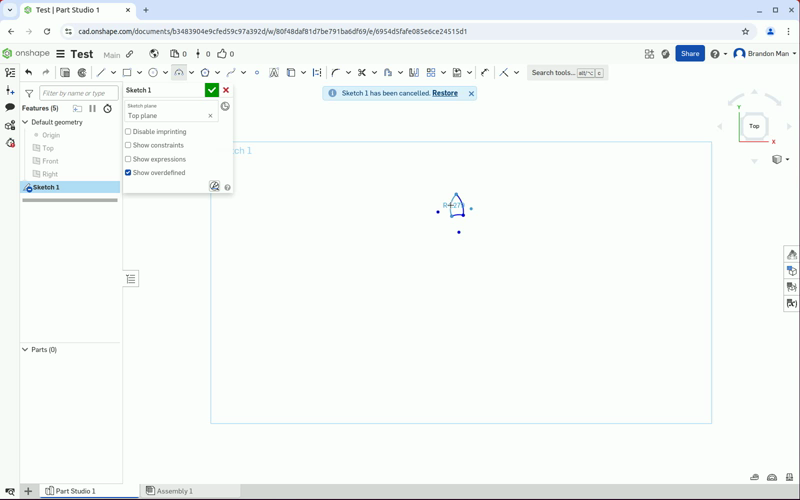
key_up(shift)
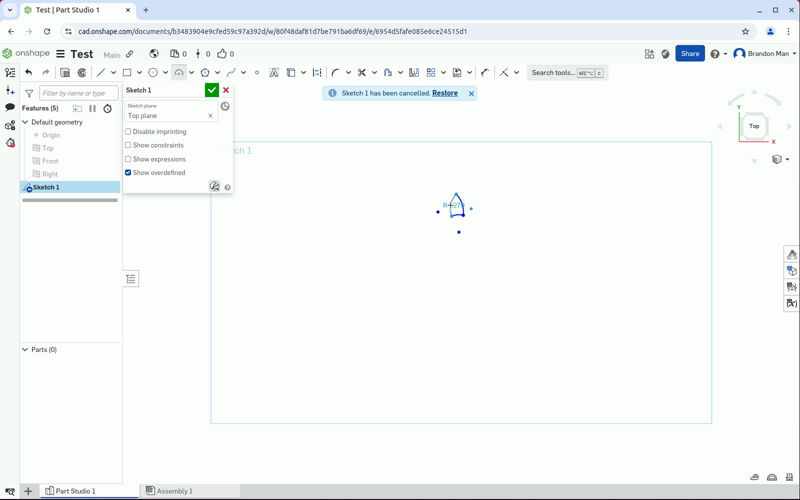
key(esc)
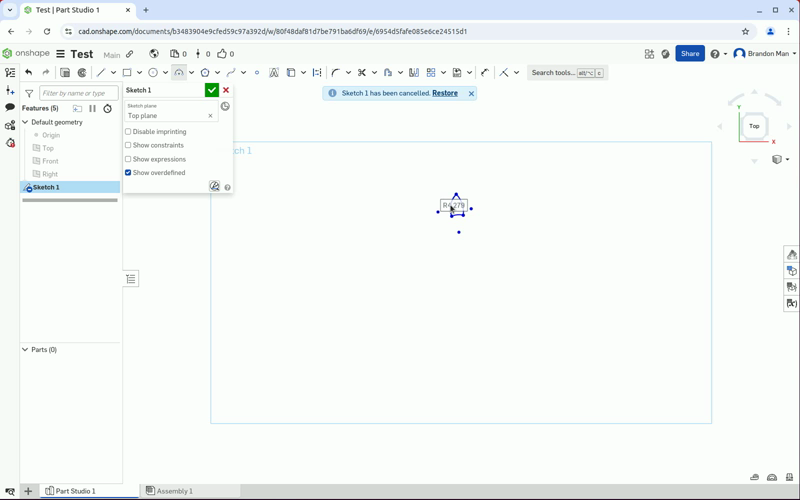
mouse_move(461, 212)
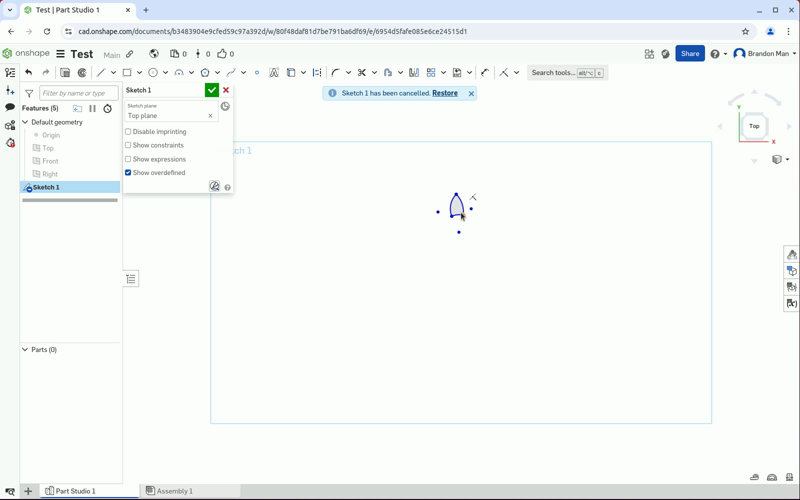
scroll(6)
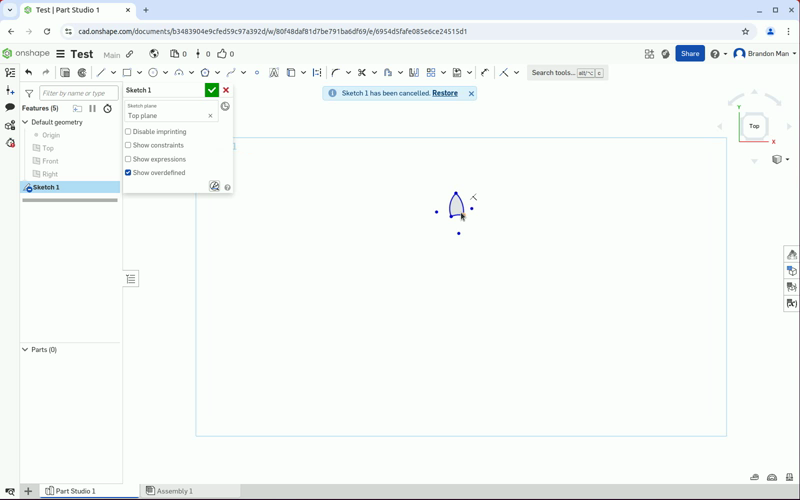
scroll(6)
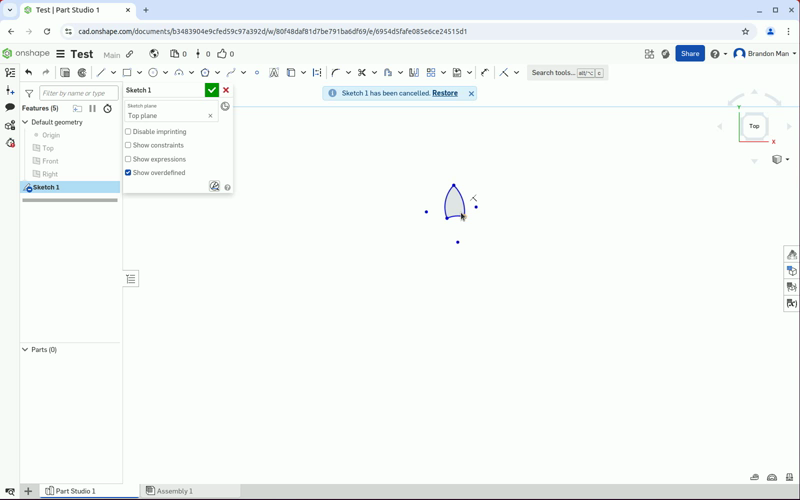
scroll(6)
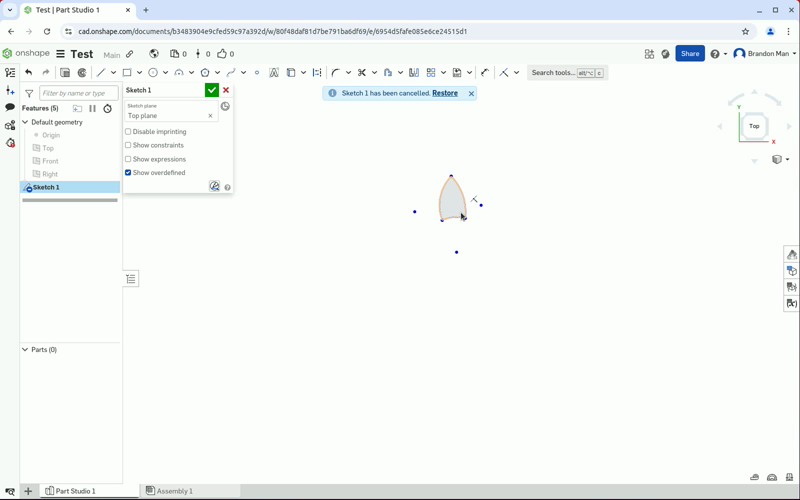
scroll(6)
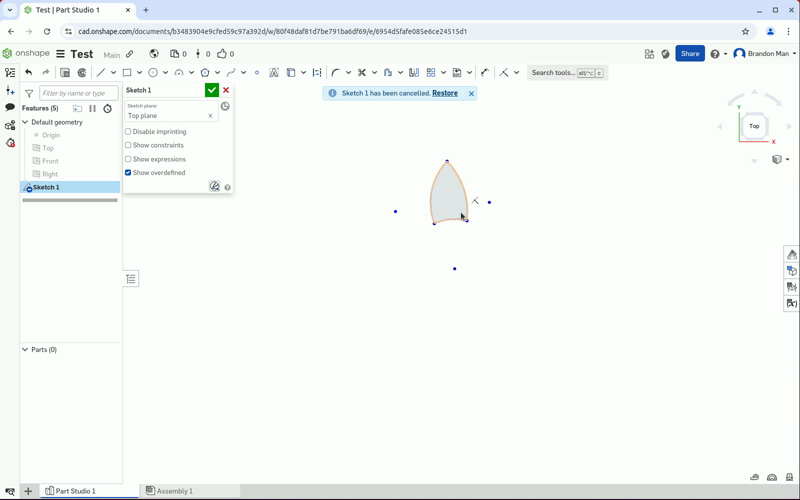
scroll(6)
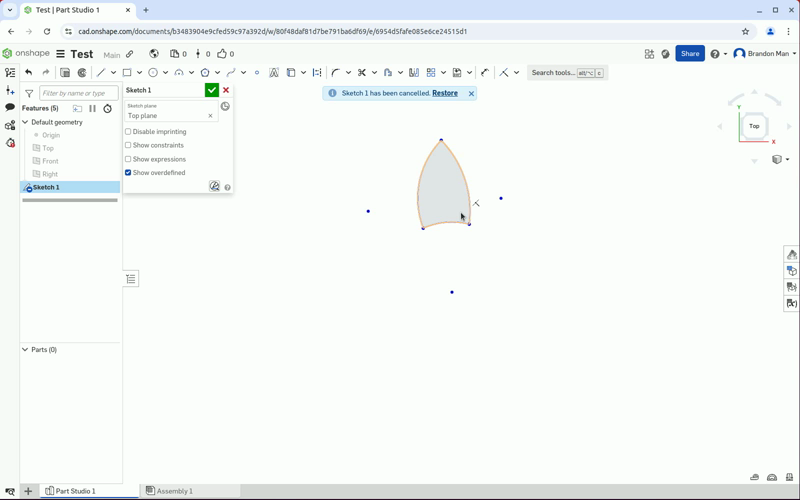
scroll(6)
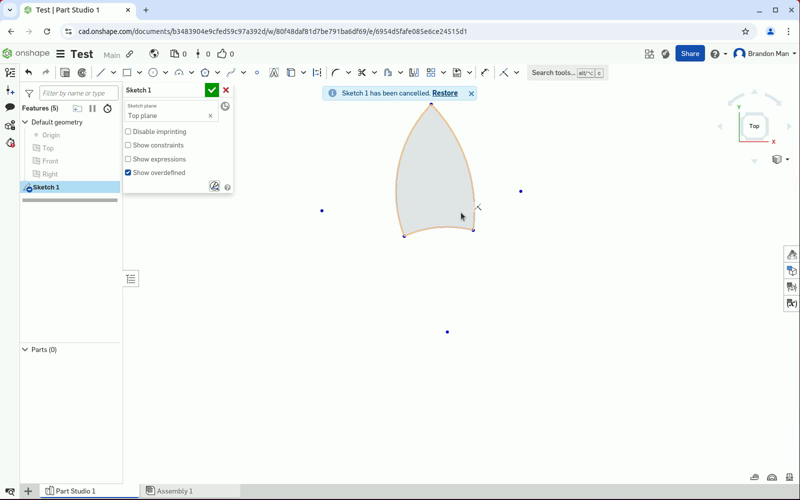
scroll(6)
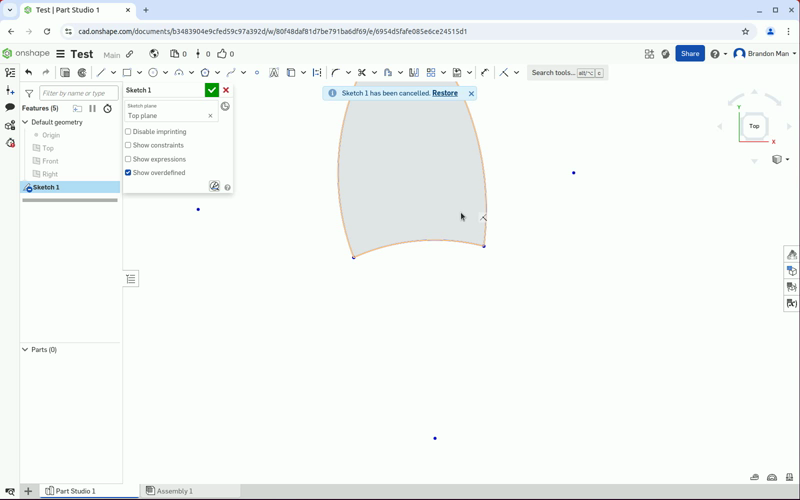
click(461, 212)
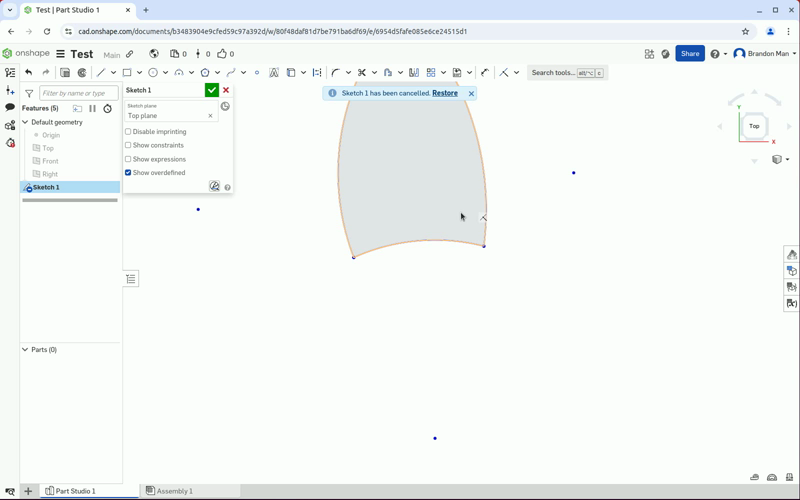
scroll(-6)
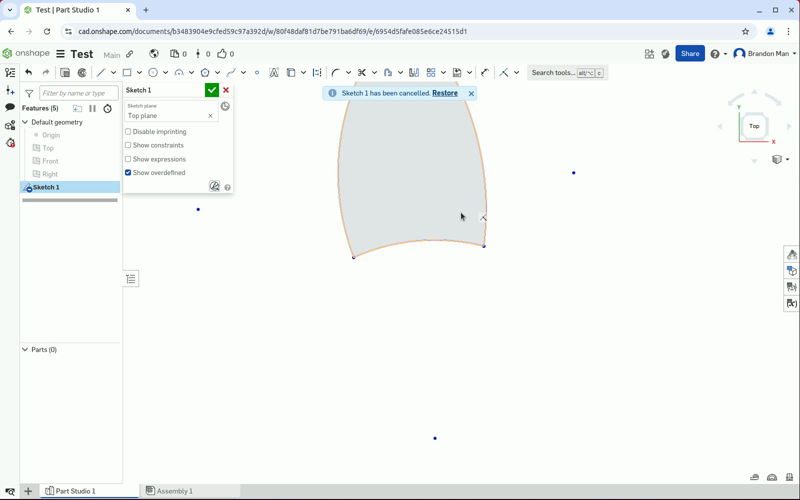
scroll(-6)
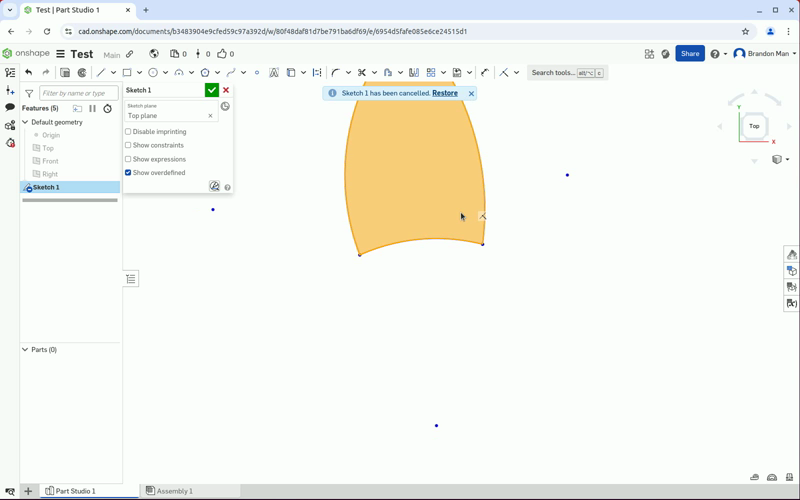
scroll(-6)
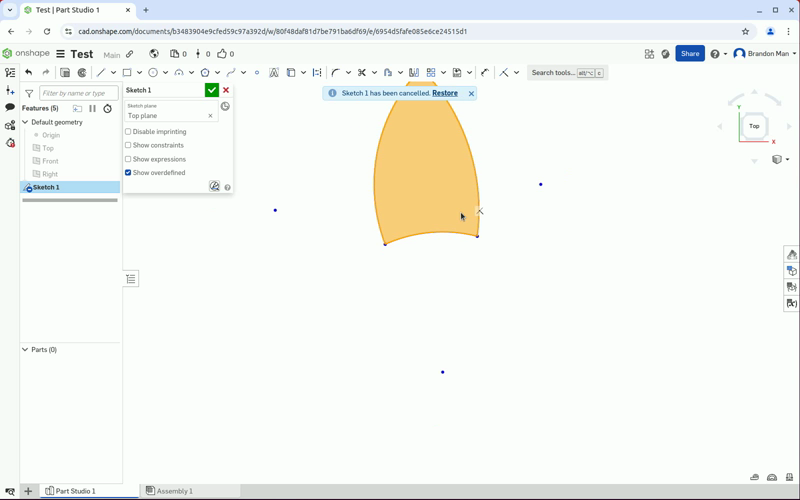
scroll(-6)
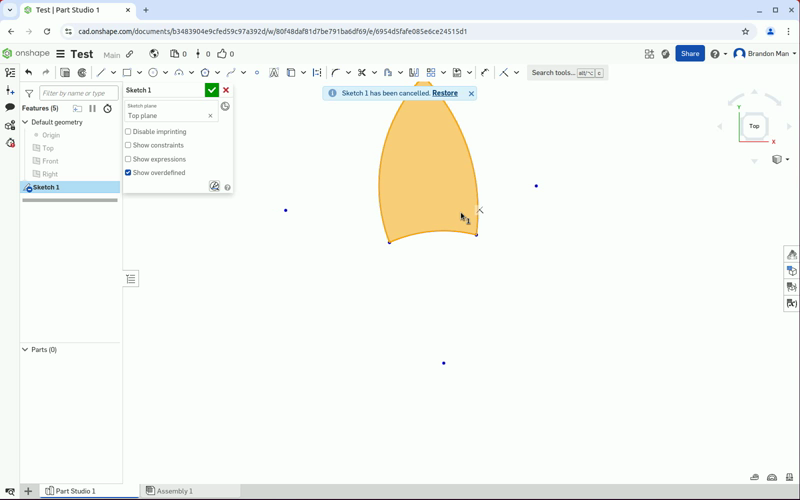
scroll(-6)
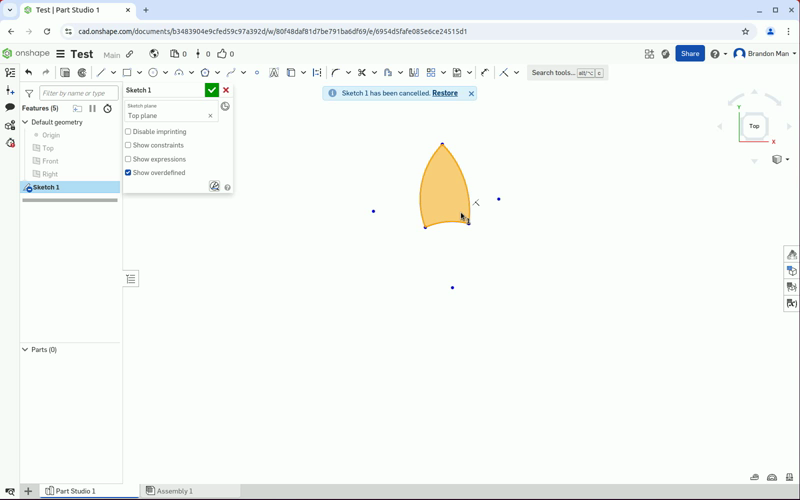
scroll(-6)
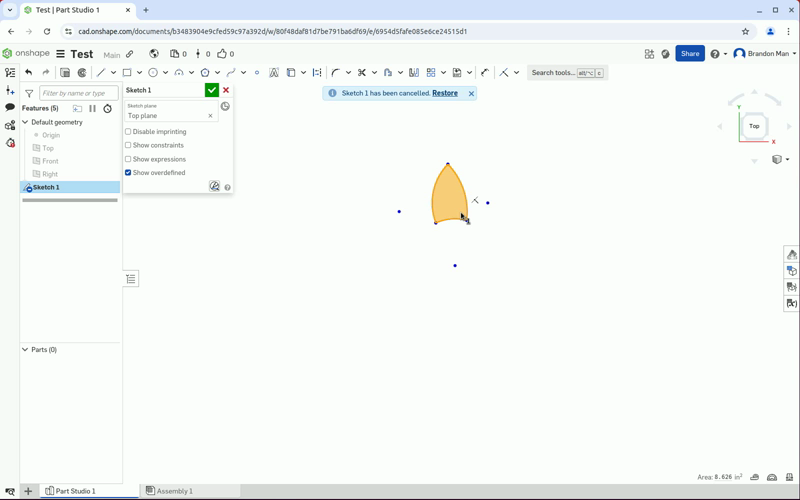
scroll(-6)
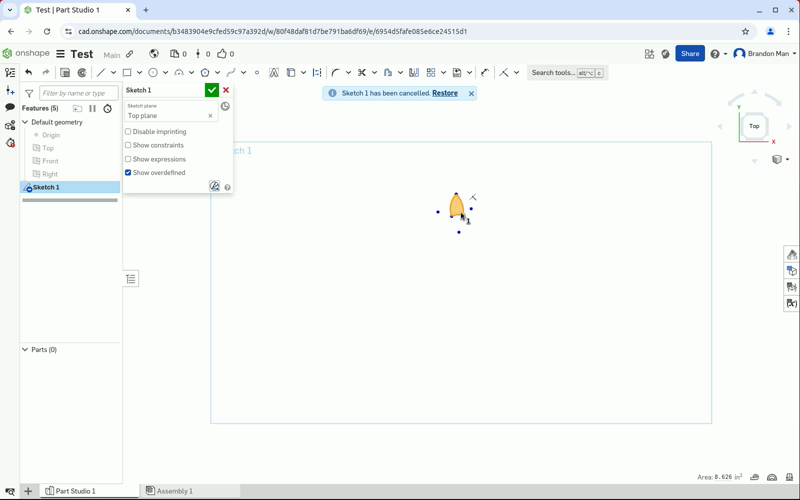
mouse_move(73, 352)
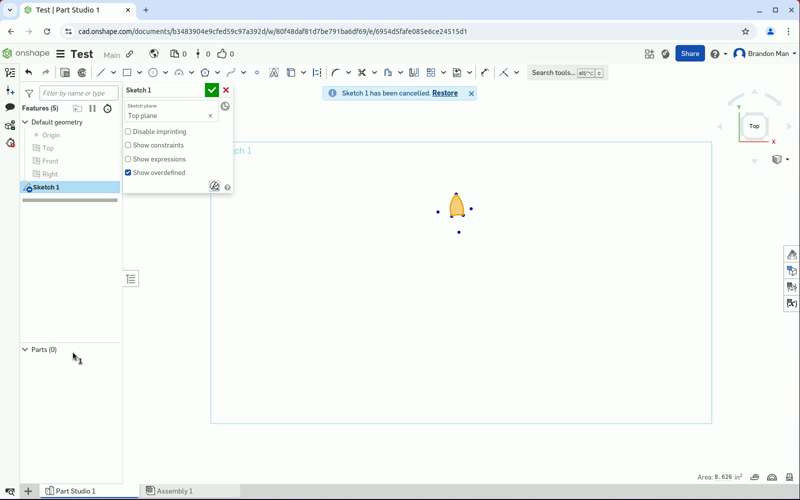
key(shift+y)
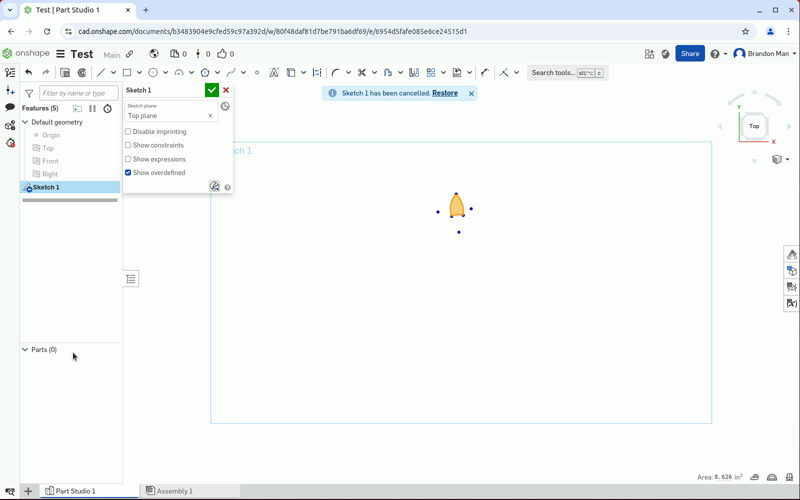
key(shift+e)
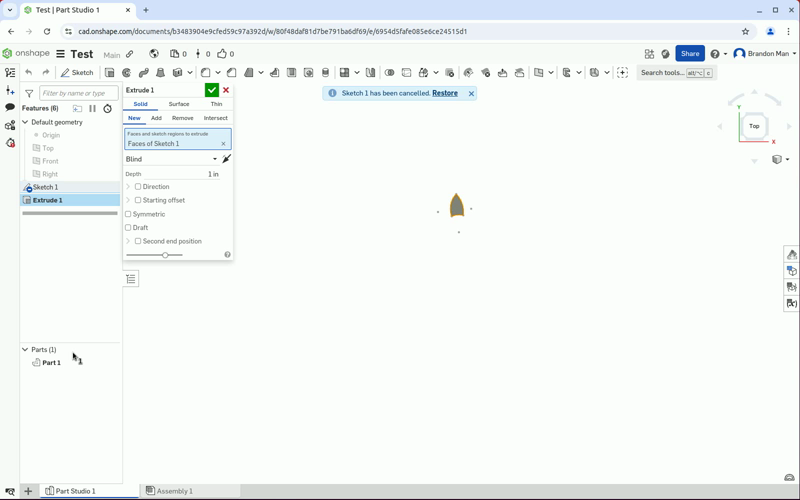
mouse_move(143, 106)
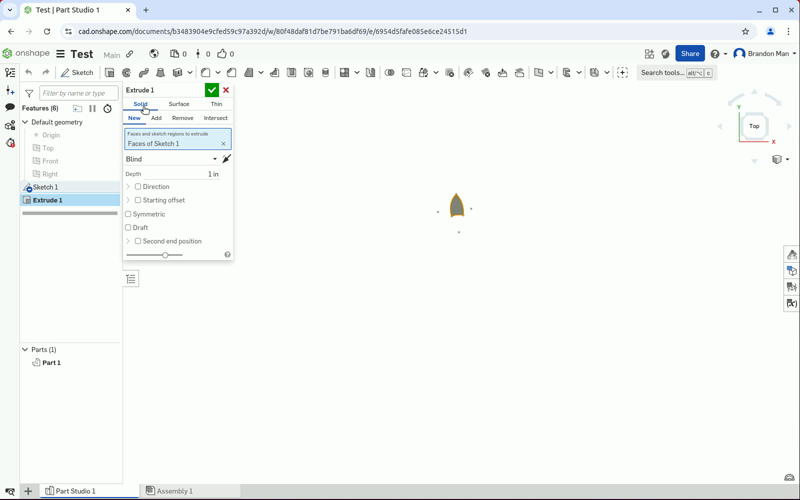
click(143, 106)
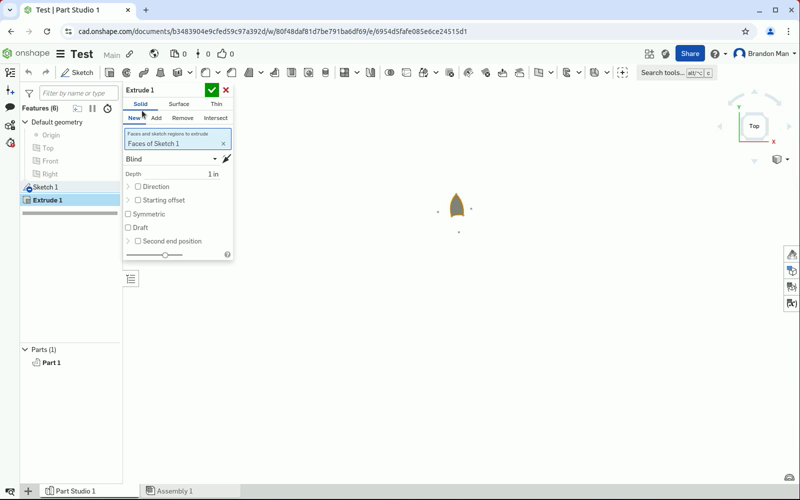
mouse_move(137, 120)
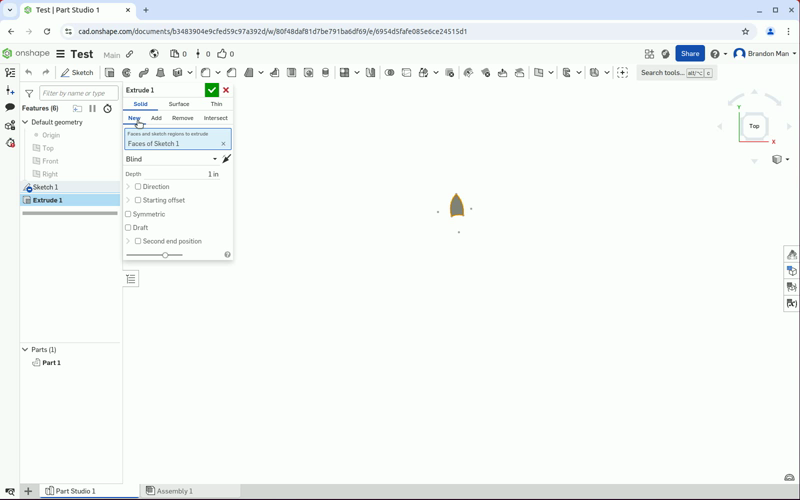
click(137, 120)
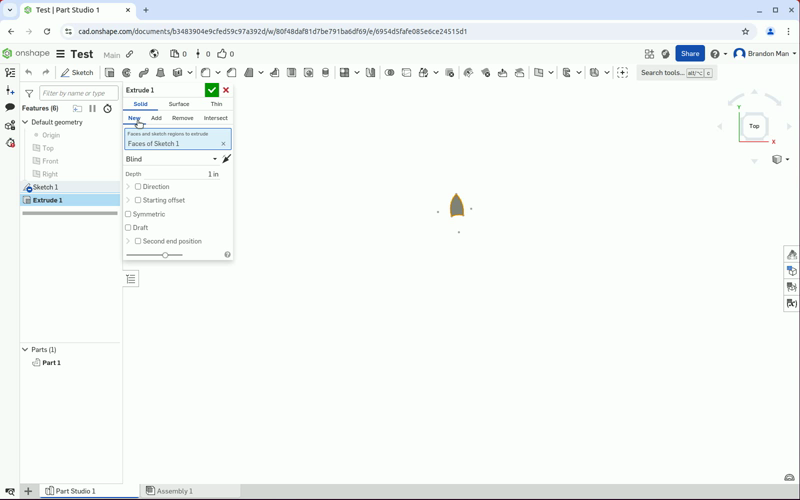
key(tab, 4)
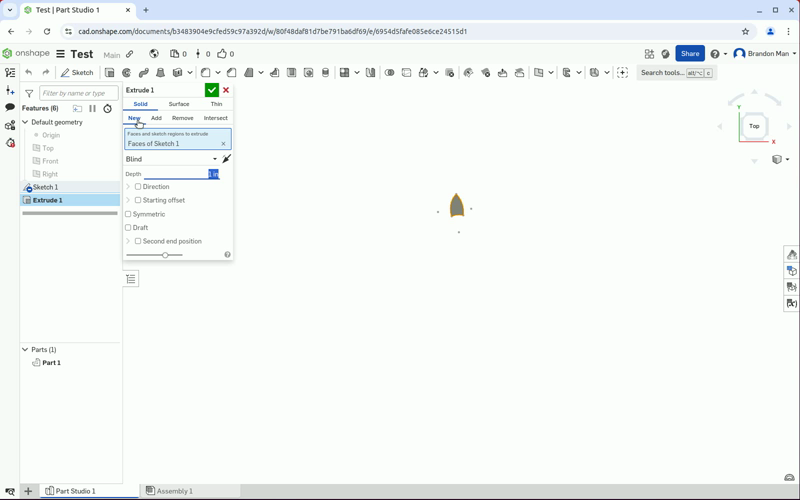
text(23.108)
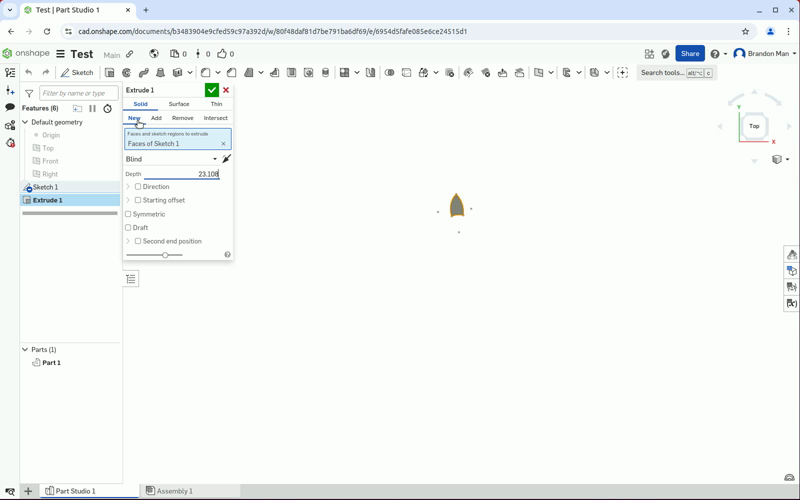
key(enter)
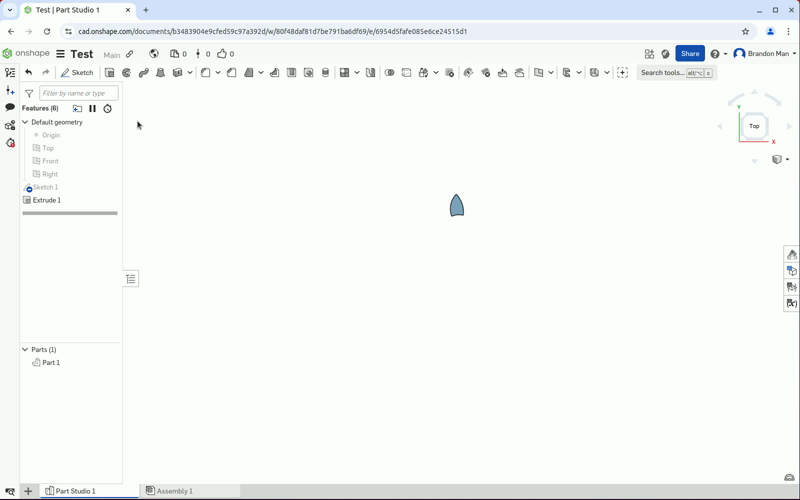
key(shift+h)
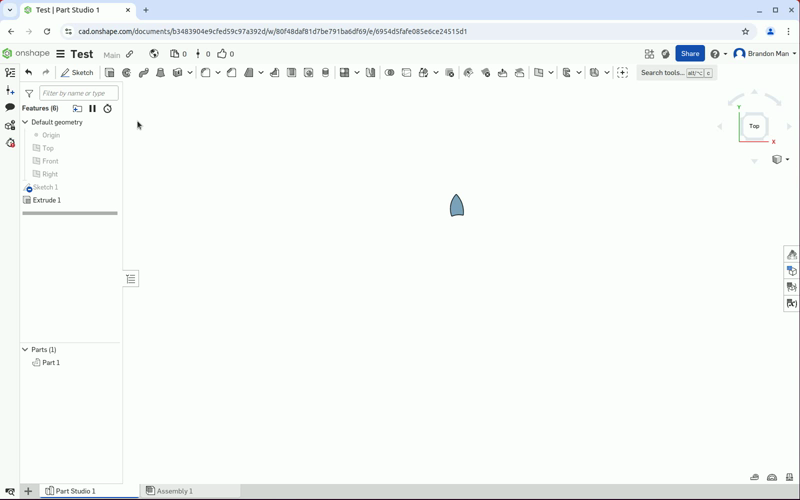
key(shift+h)
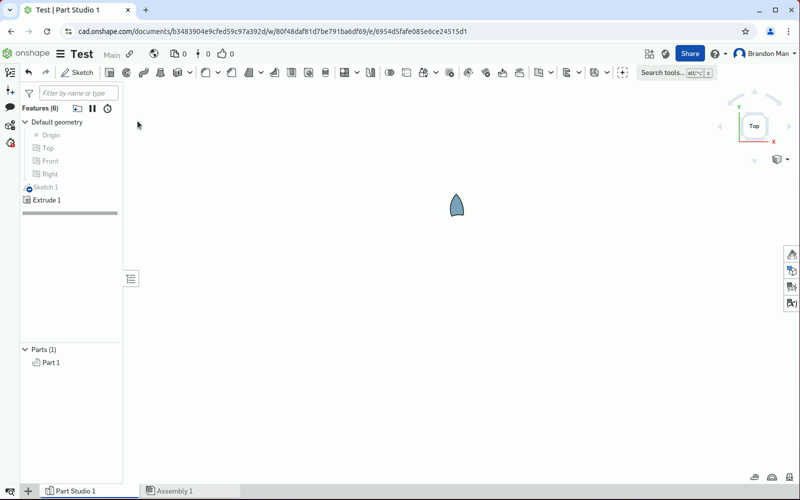
mouse_move(73, 189)
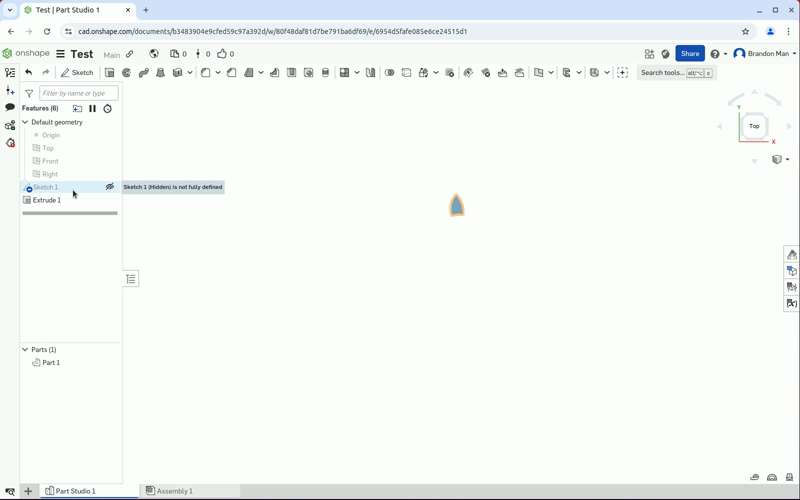
click(73, 189)
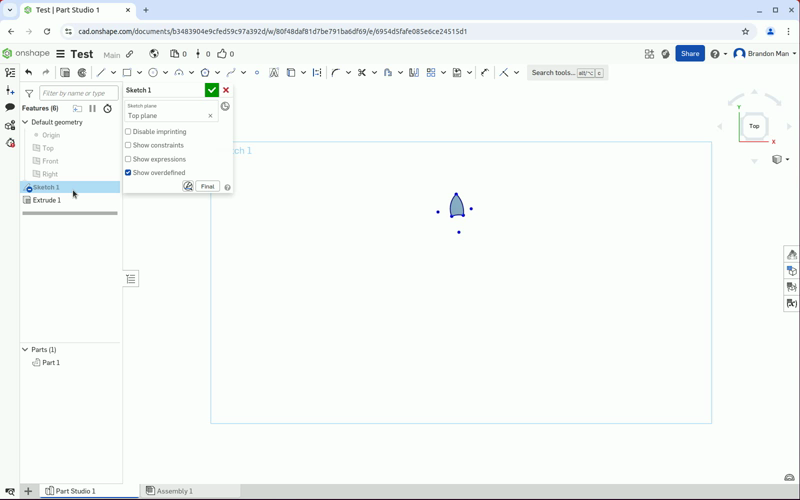
mouse_move(229, 92)
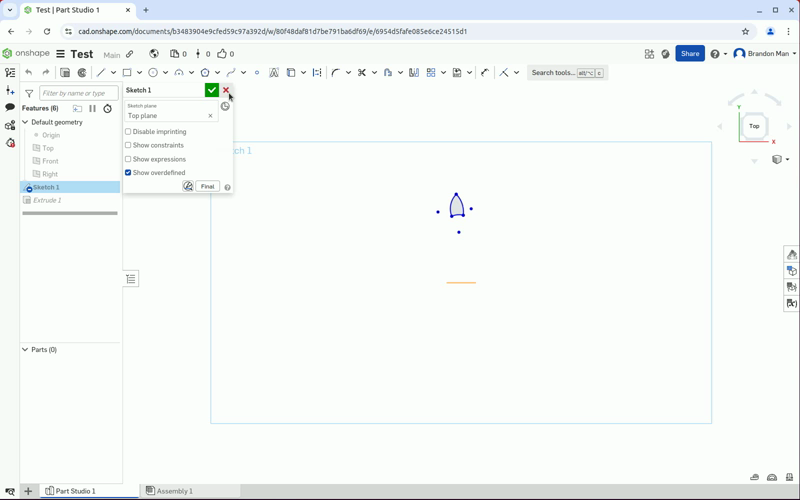
click(229, 92)
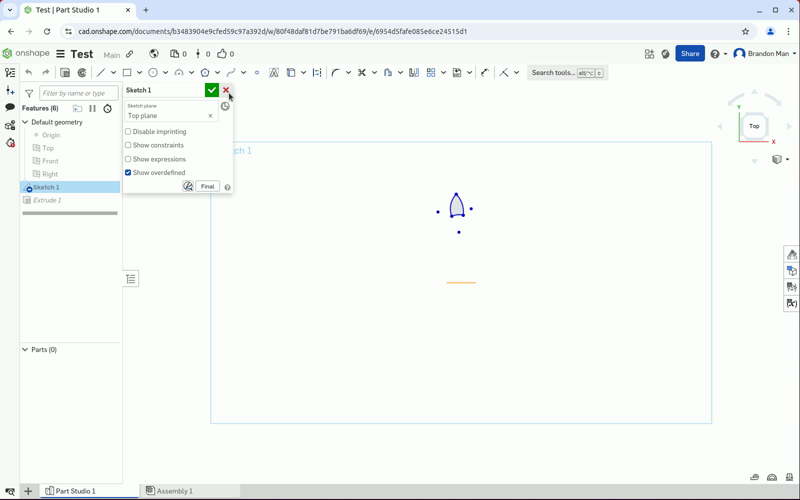
key(shift+s)
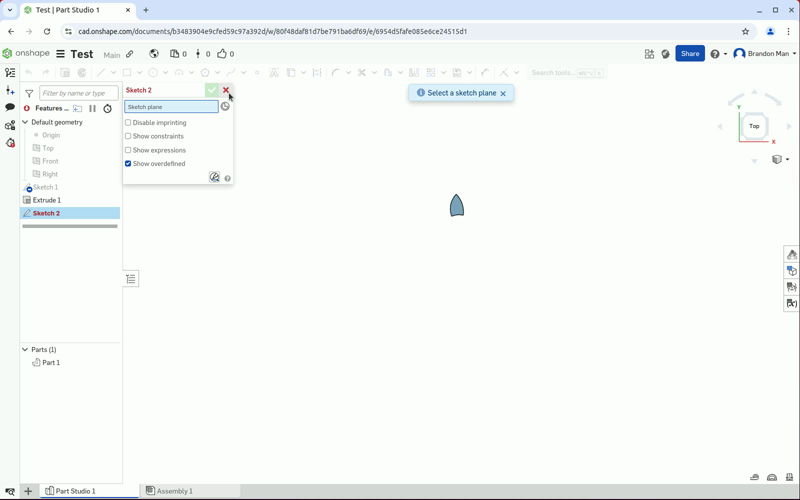
mouse_move(73, 150)
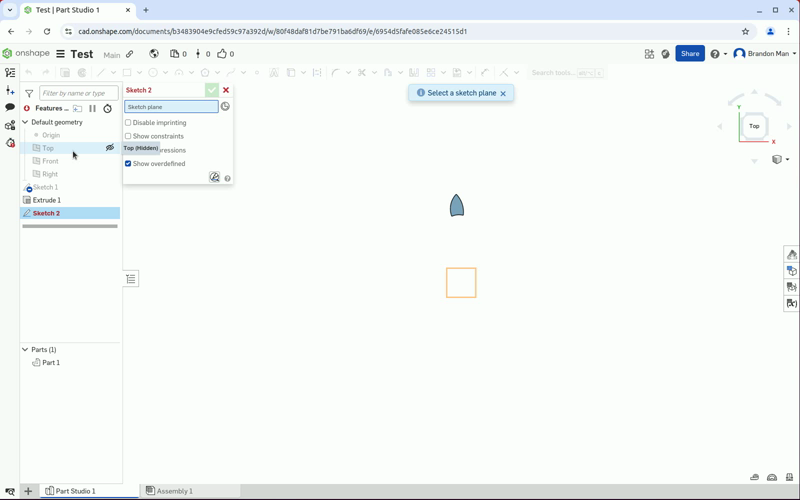
click(73, 150)
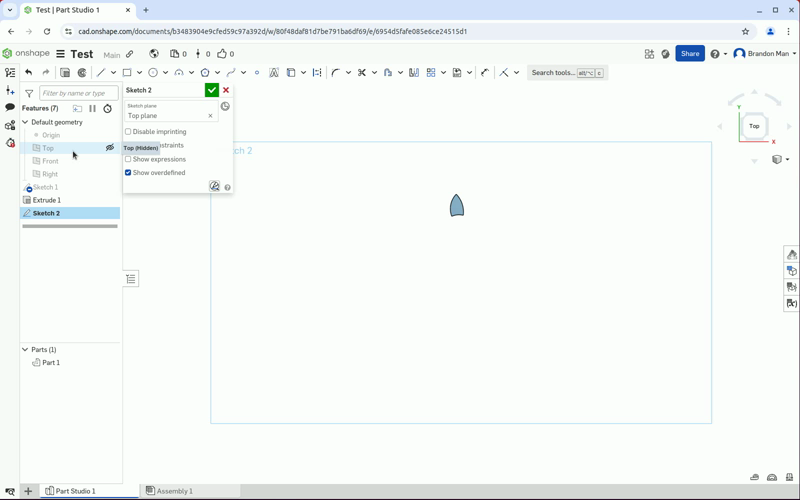
mouse_move(73, 352)
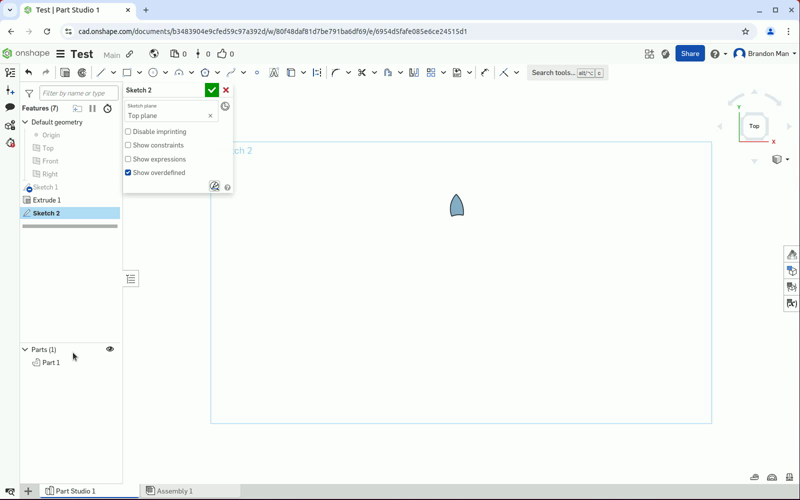
key(y)
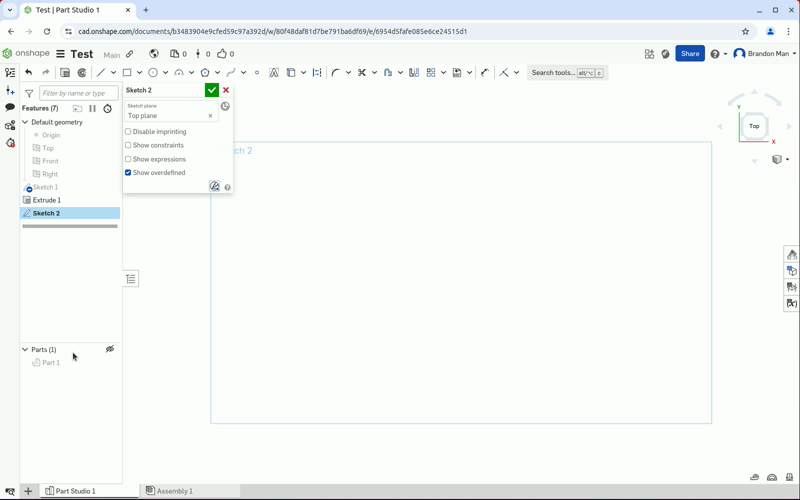
key(c)
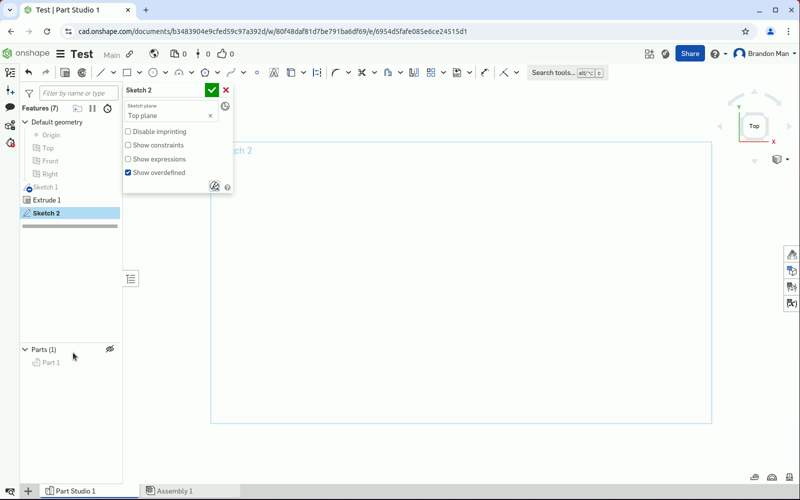
key_down(shift)
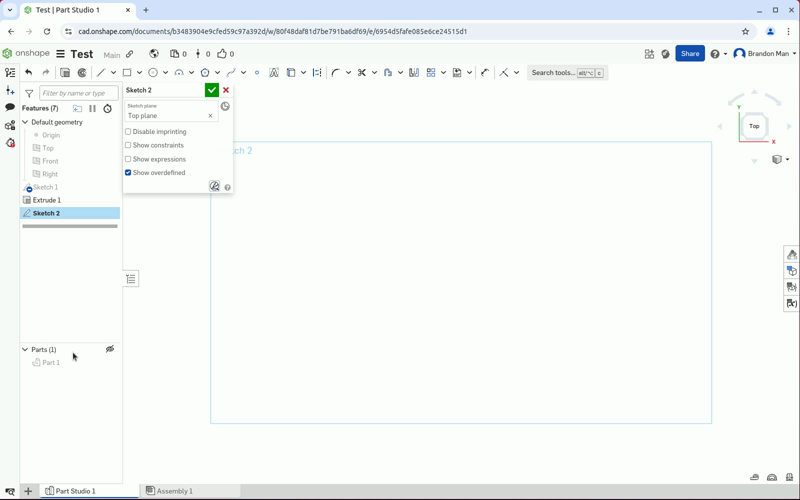
mouse_move(460, 282)
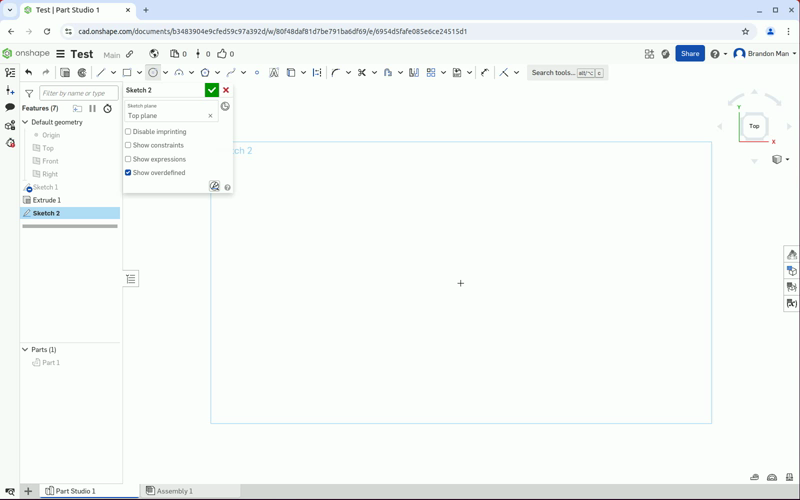
click(460, 282)
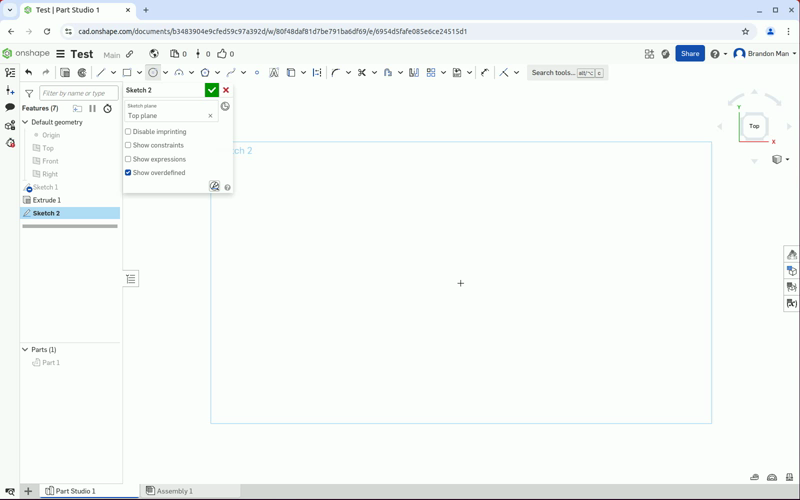
key_up(shift)
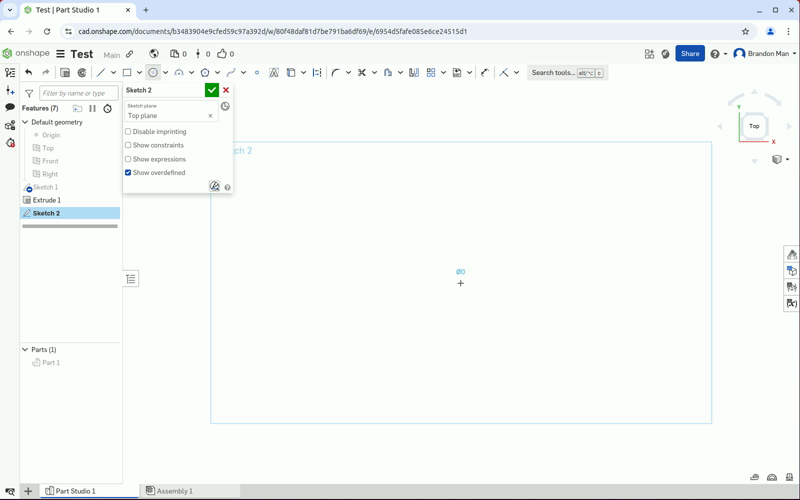
mouse_move(528, 282)
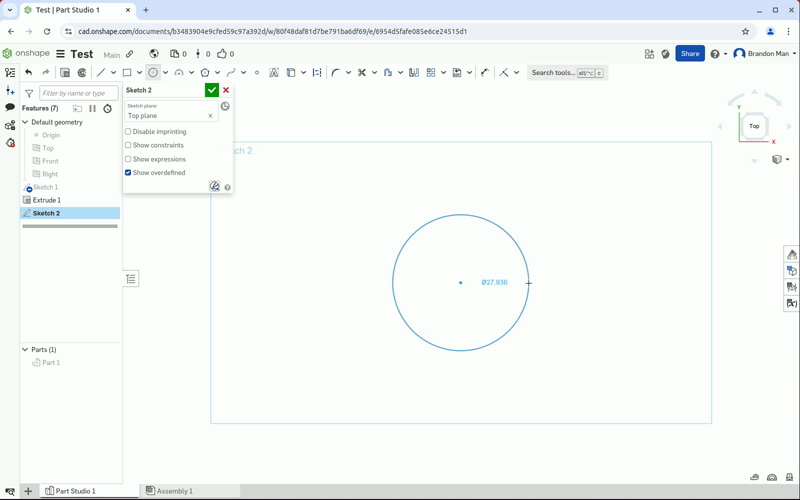
click(528, 282)
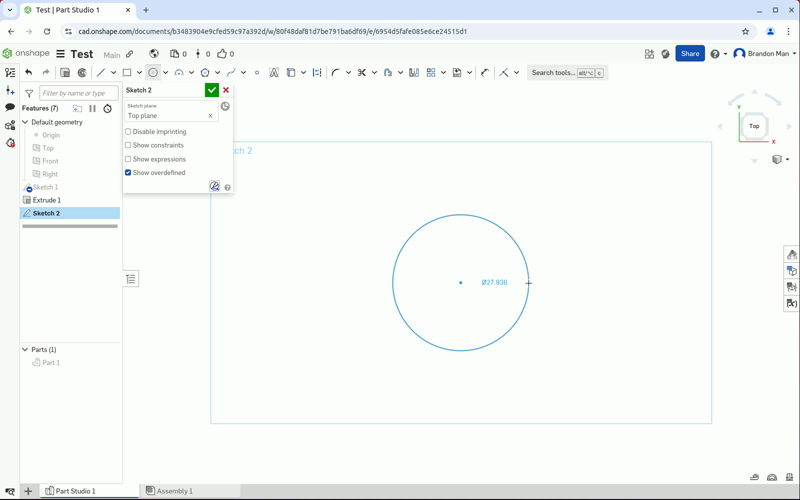
key(esc)
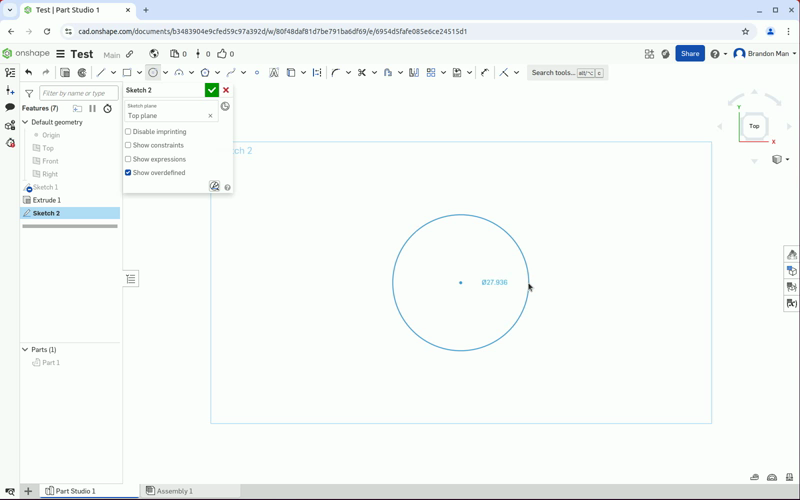
mouse_move(462, 325)
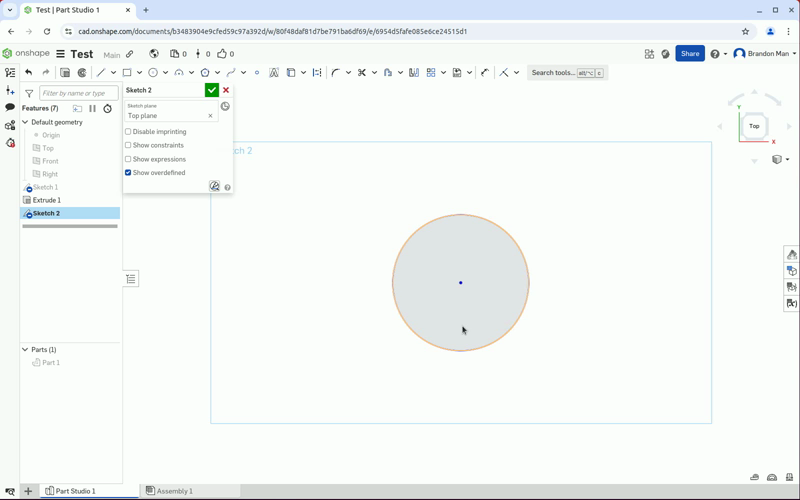
click(462, 325)
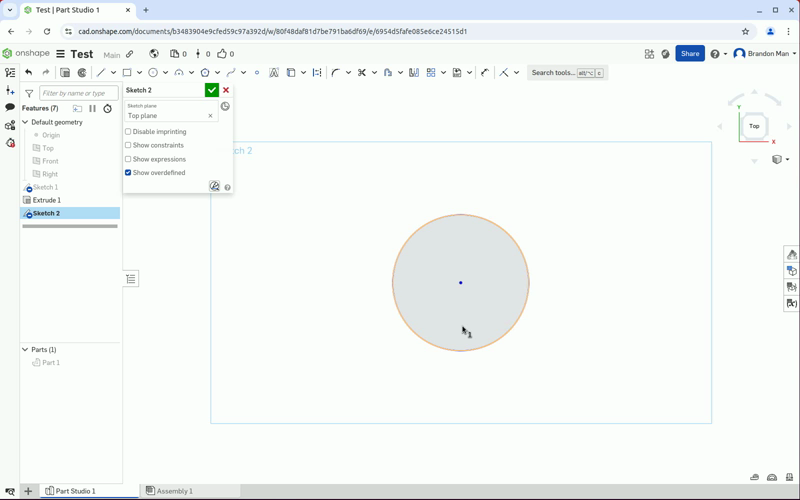
mouse_move(73, 352)
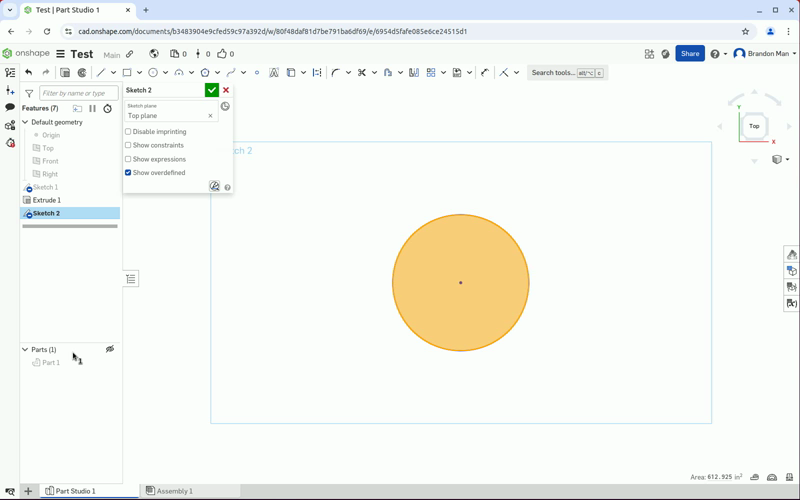
key(shift+y)
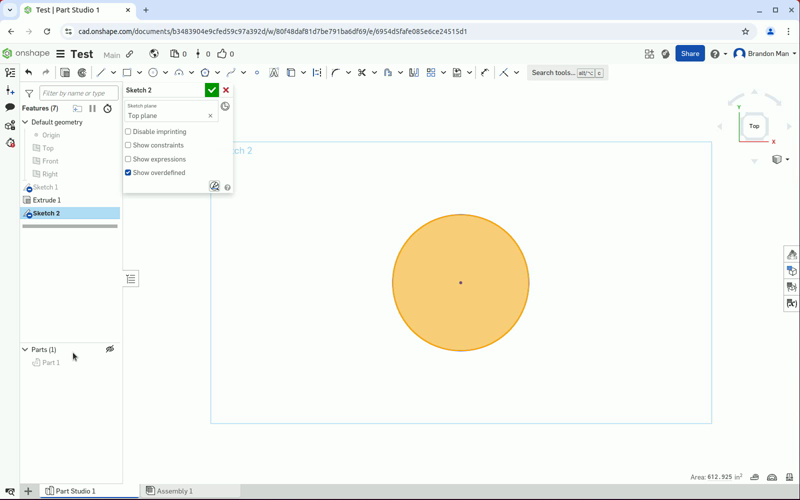
key(shift+e)
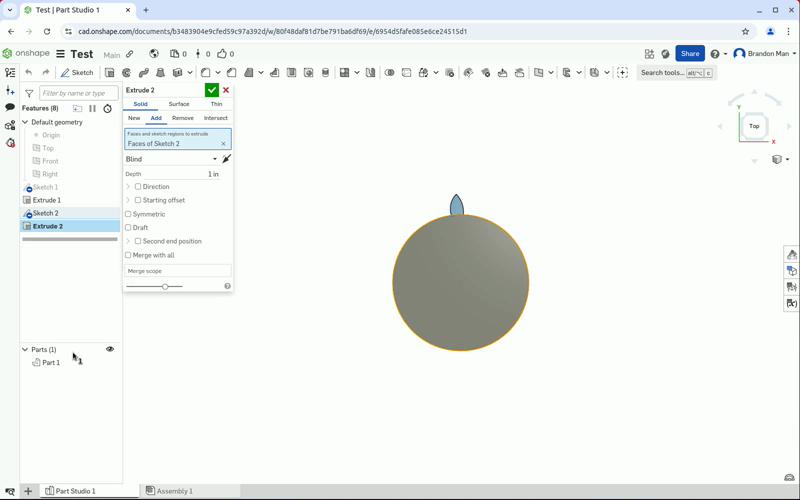
mouse_move(143, 106)
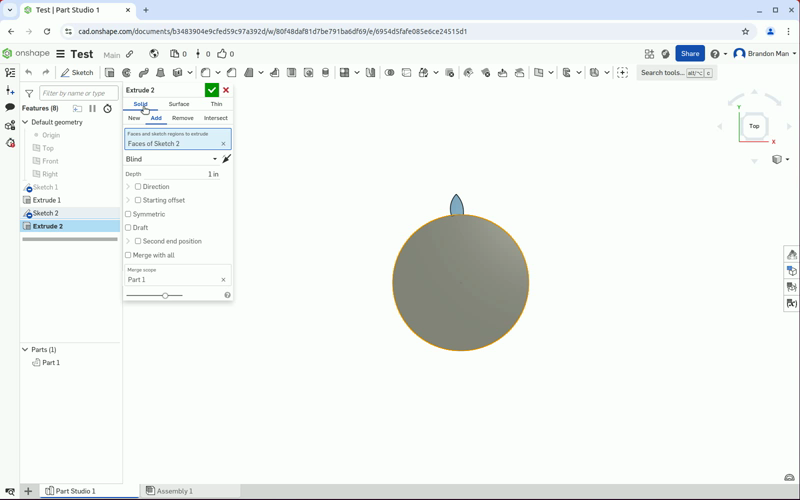
click(143, 106)
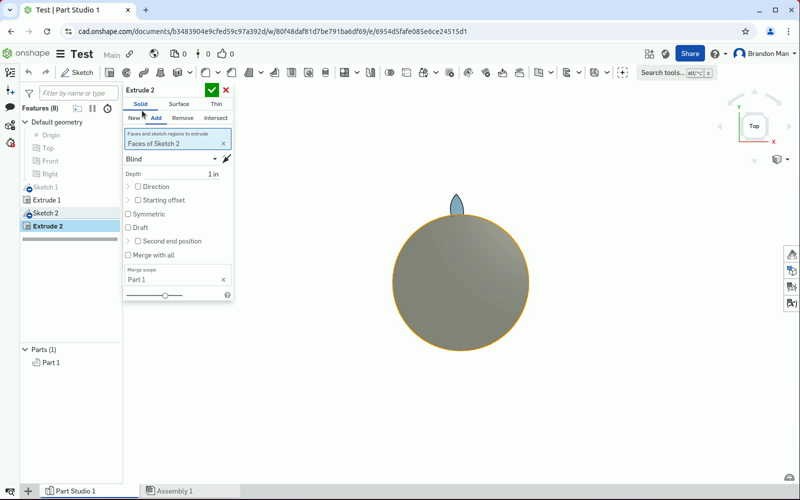
mouse_move(137, 120)
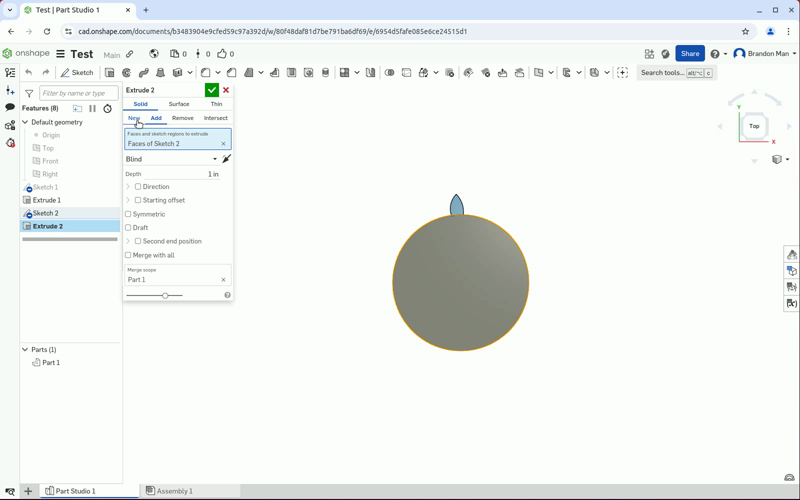
click(137, 120)
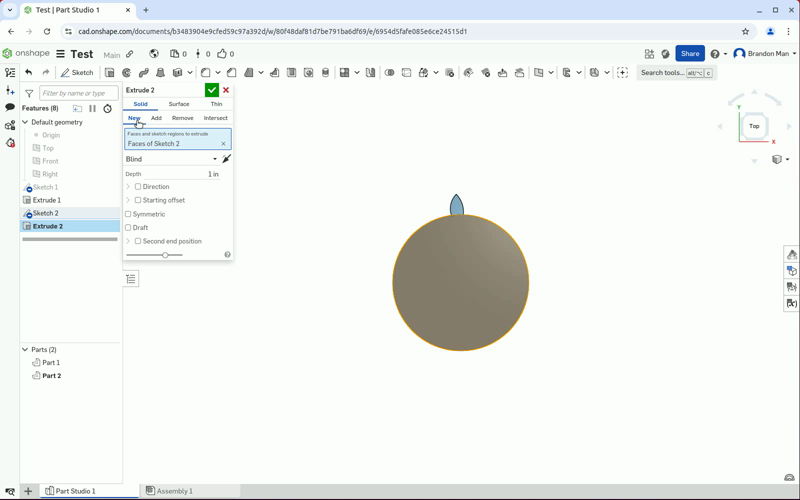
key(tab, 4)
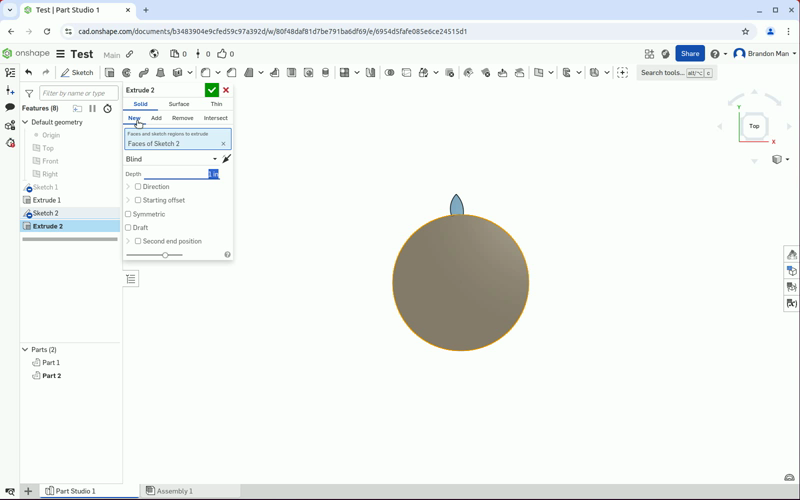
text(23.108)
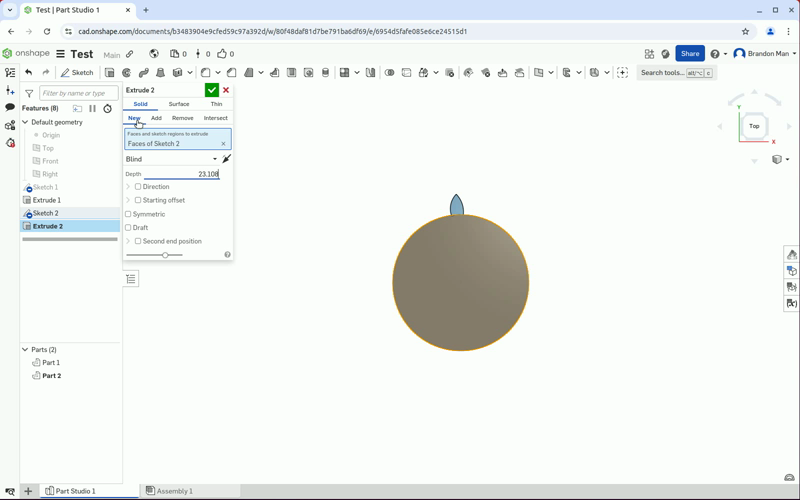
key(enter)
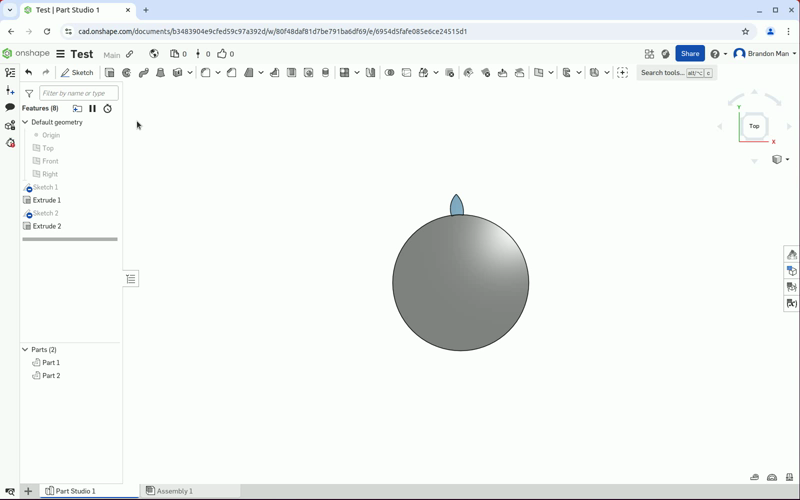
key(shift+h)
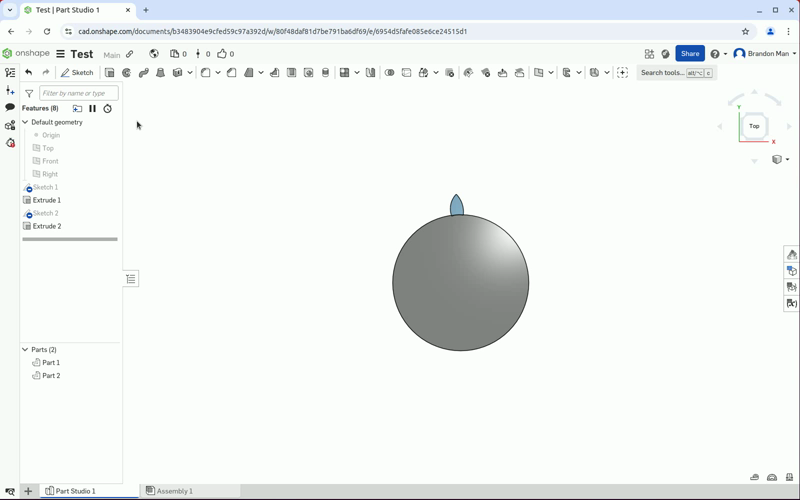
key(shift+h)
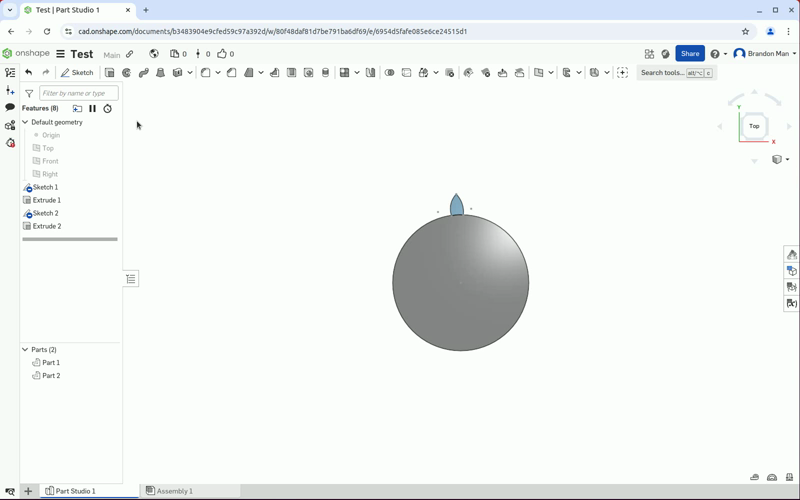
key(shift+7)
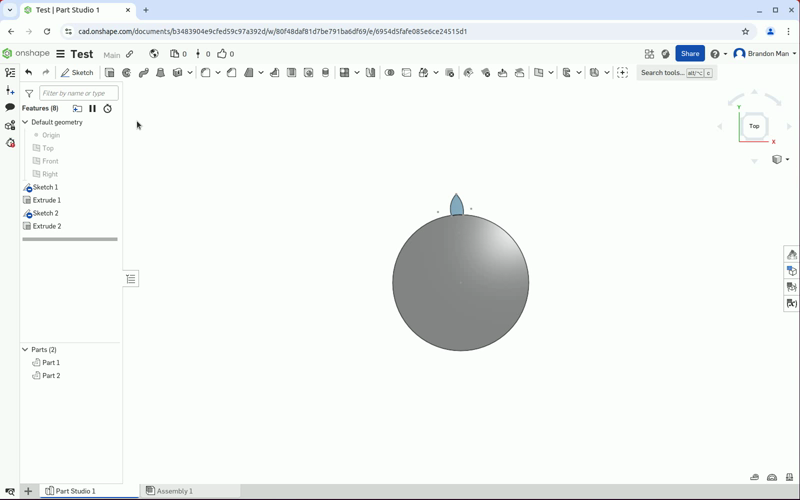
key(up, 3)
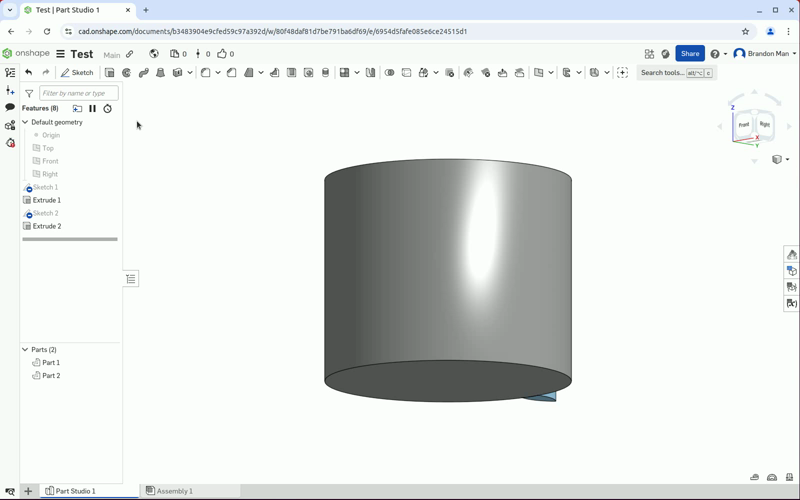
key(left, 3)
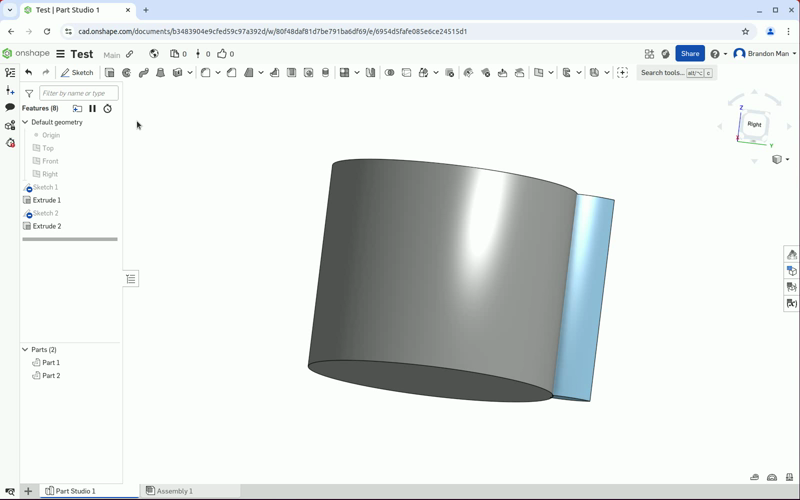
key(right, 3)
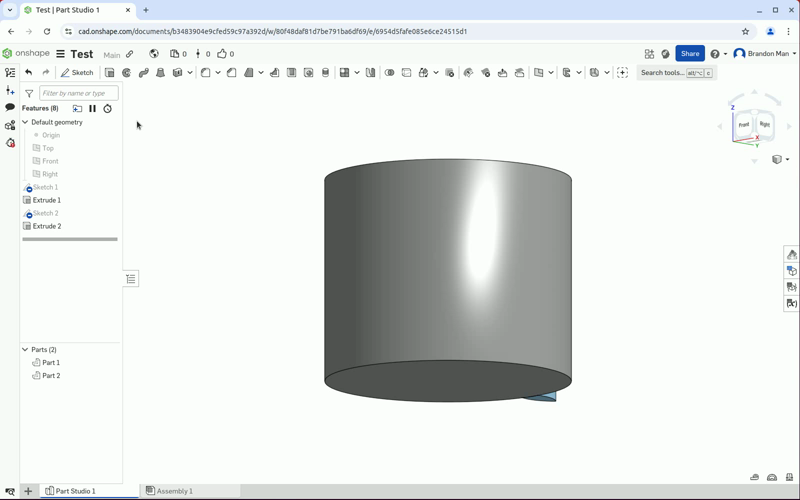
key(down, 3)
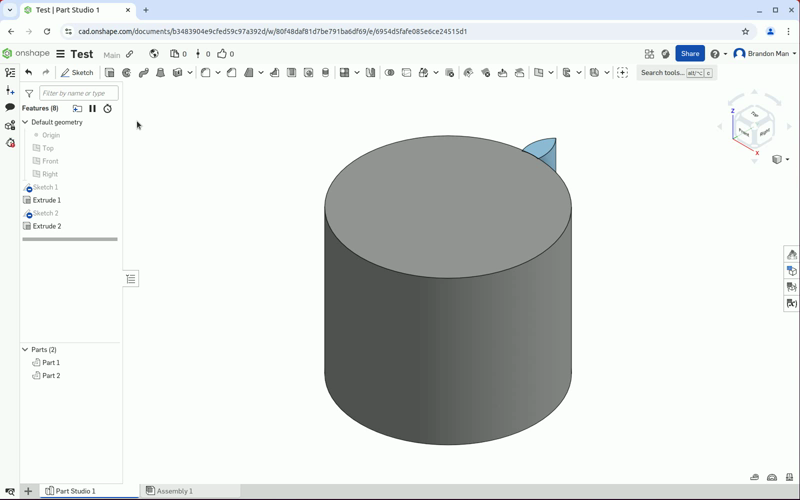
mouse_move(73, 189)
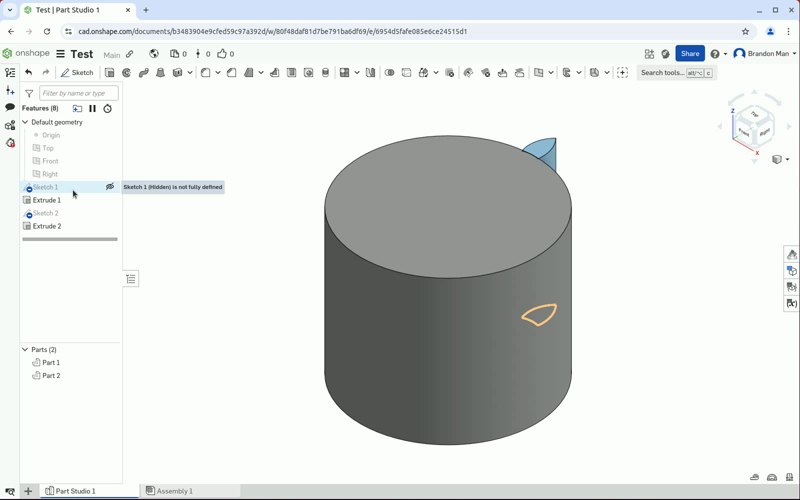
click(73, 189)